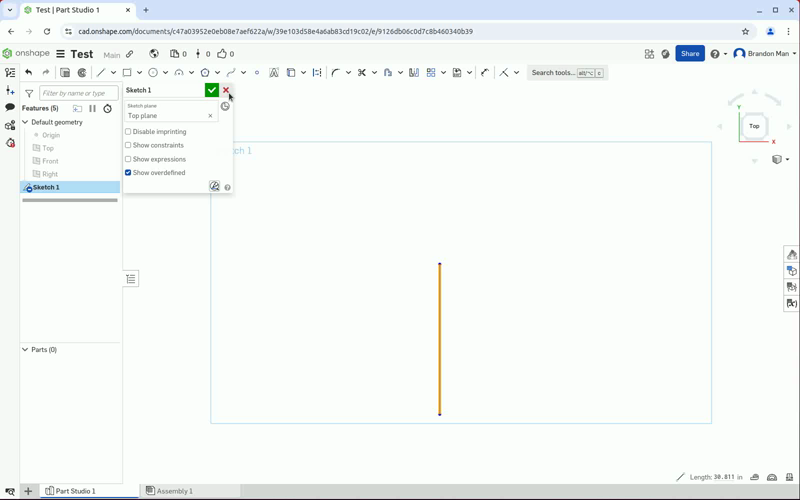
key(shift+h)
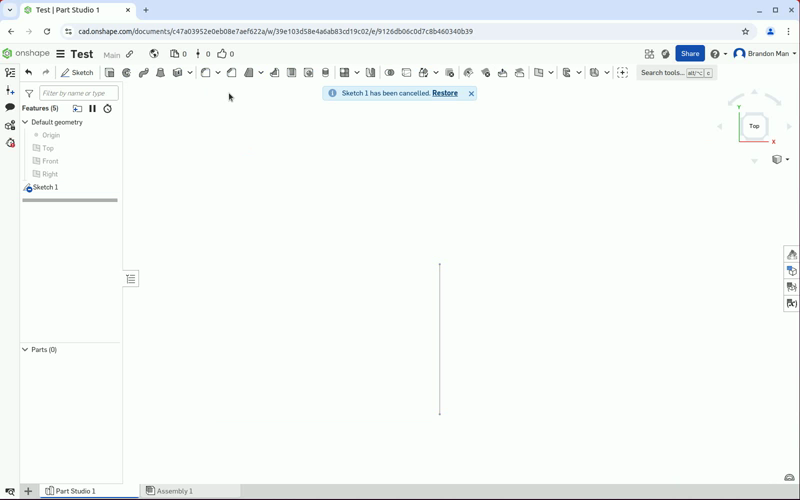
key(shift+s)
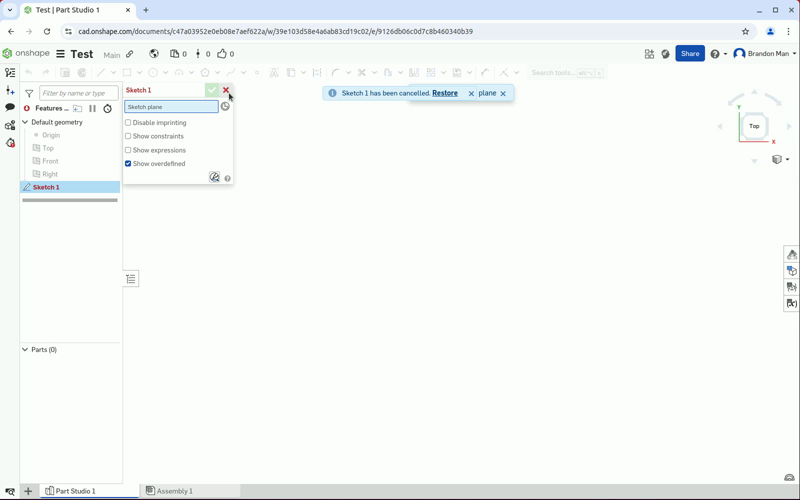
mouse_move(73, 150)
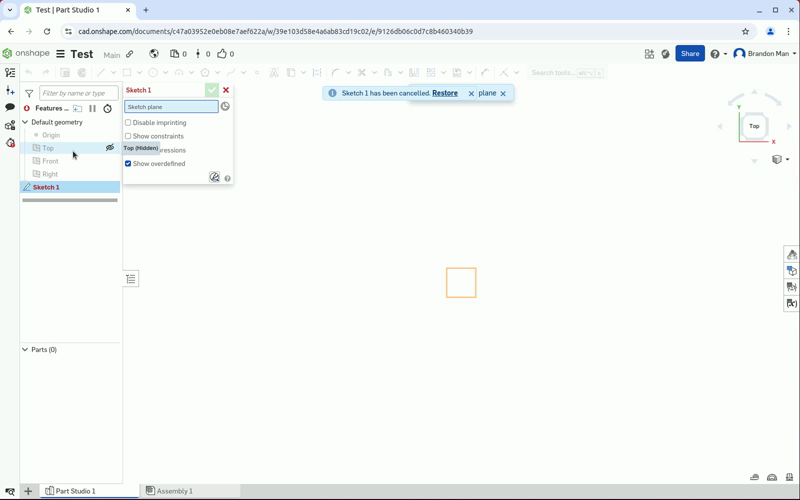
click(73, 150)
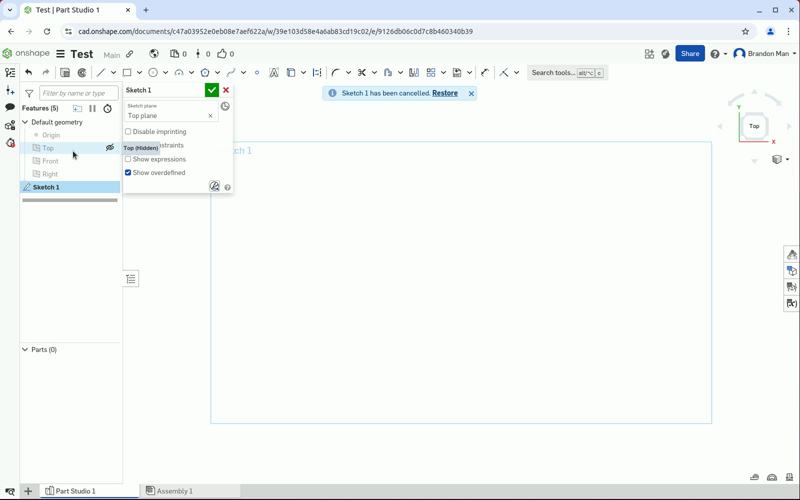
mouse_move(73, 352)
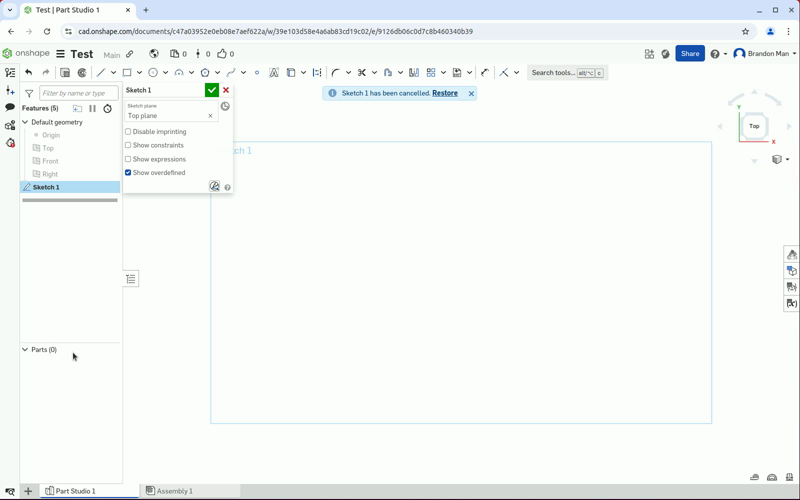
key(y)
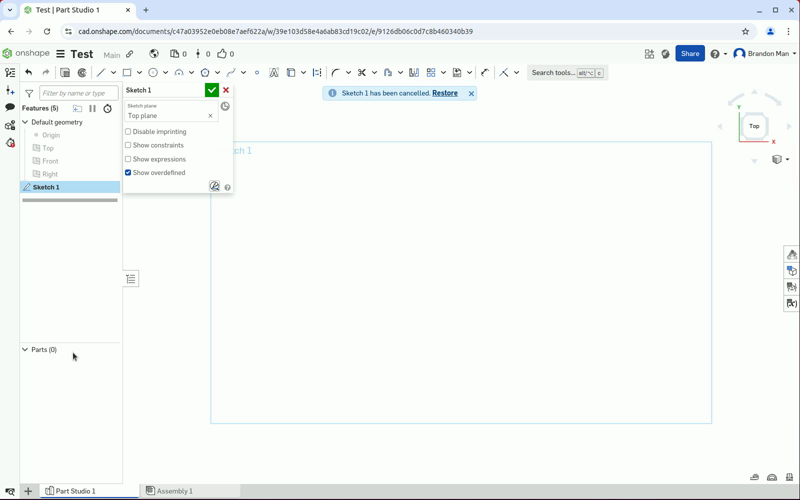
key(l)
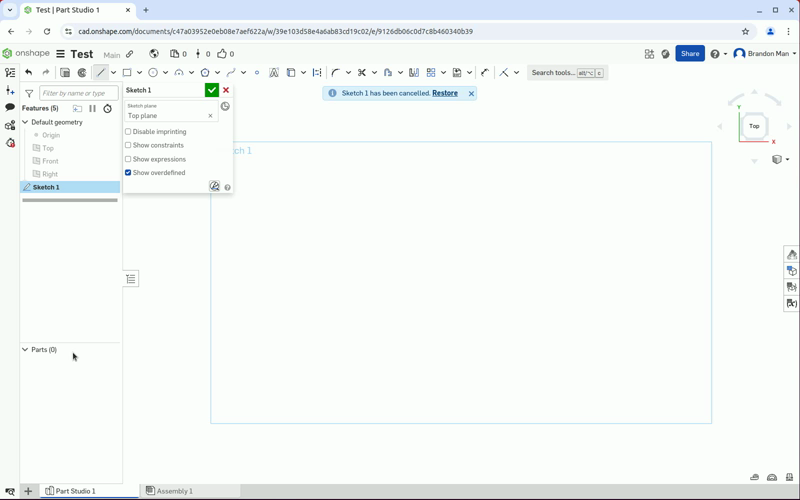
key_down(shift)
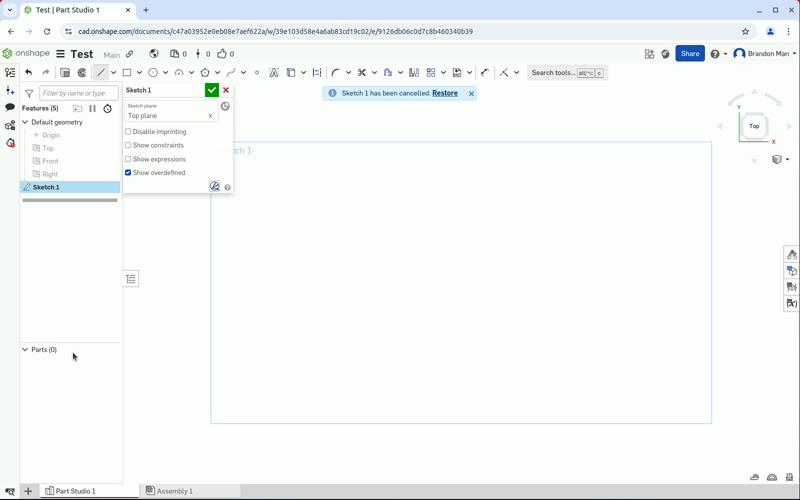
mouse_move(380, 313)
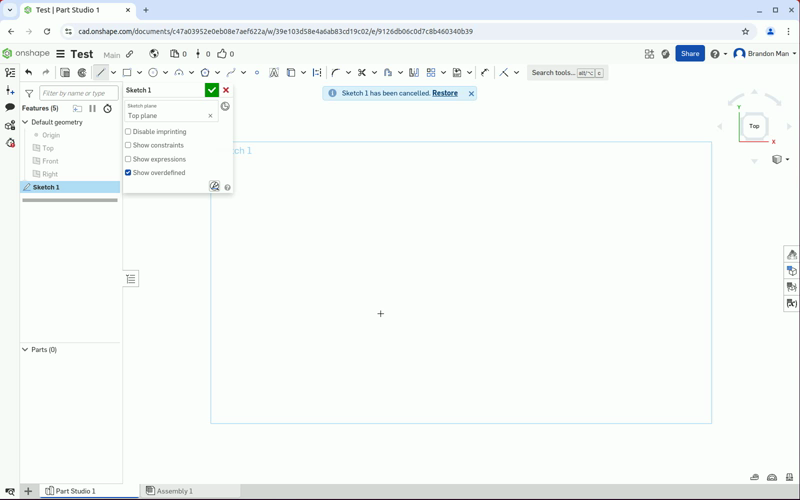
click(380, 313)
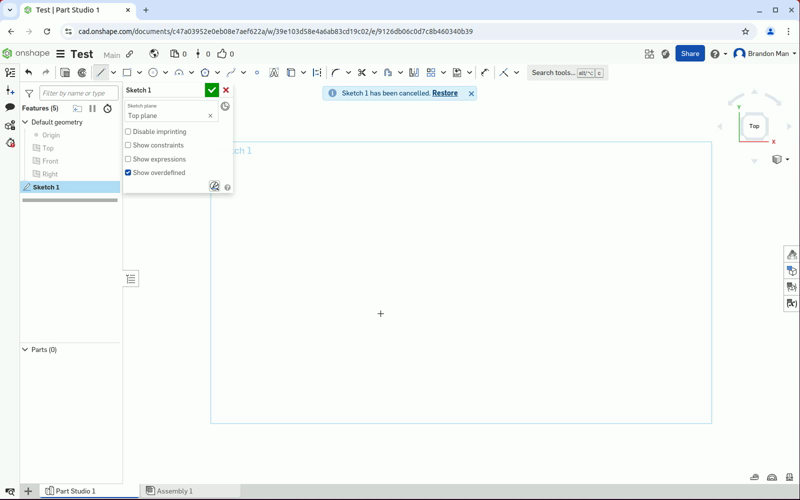
key_up(shift)
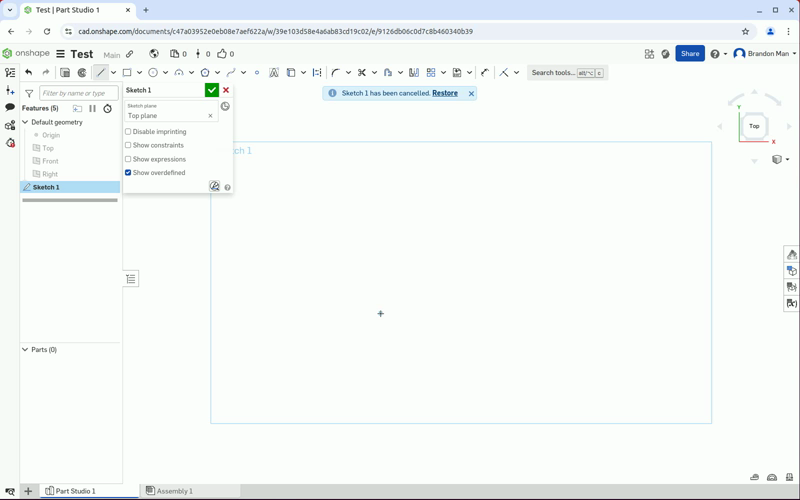
key_down(shift)
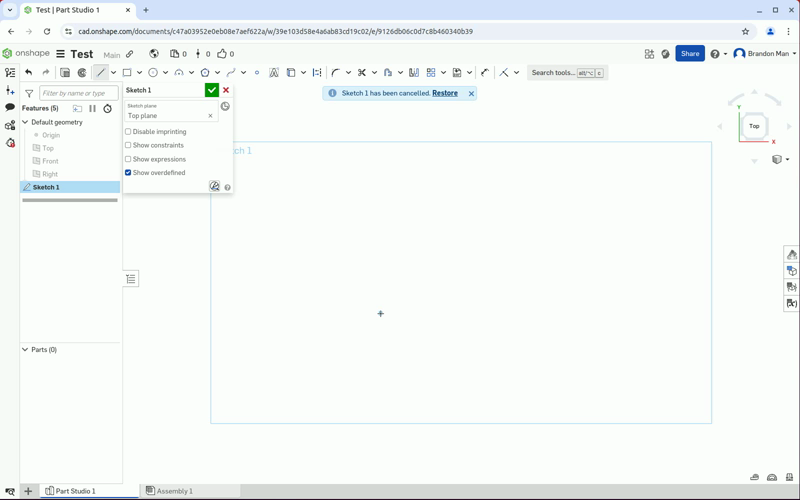
mouse_move(410, 313)
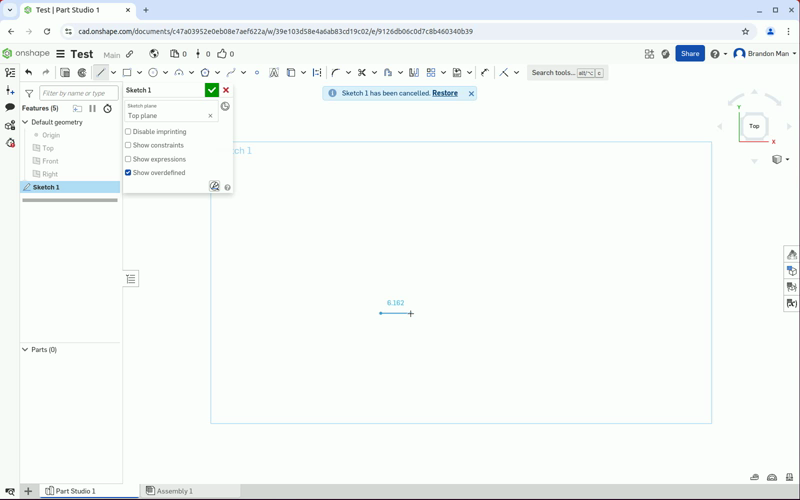
mouse_move(389, 313)
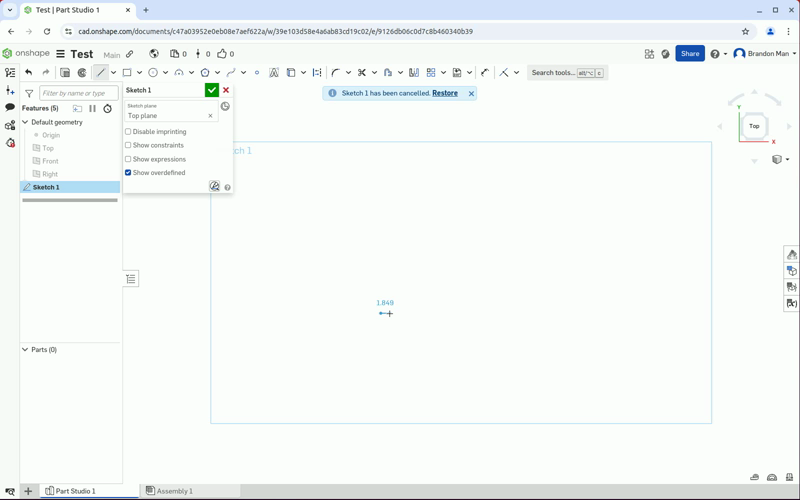
click(389, 313)
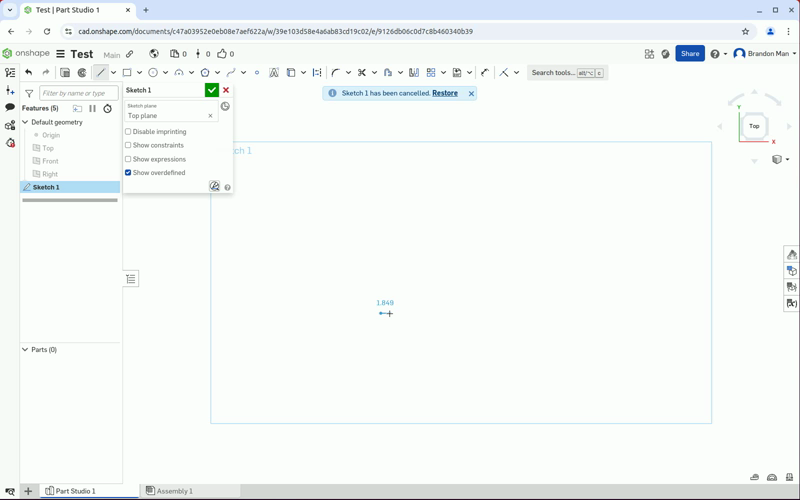
key_up(shift)
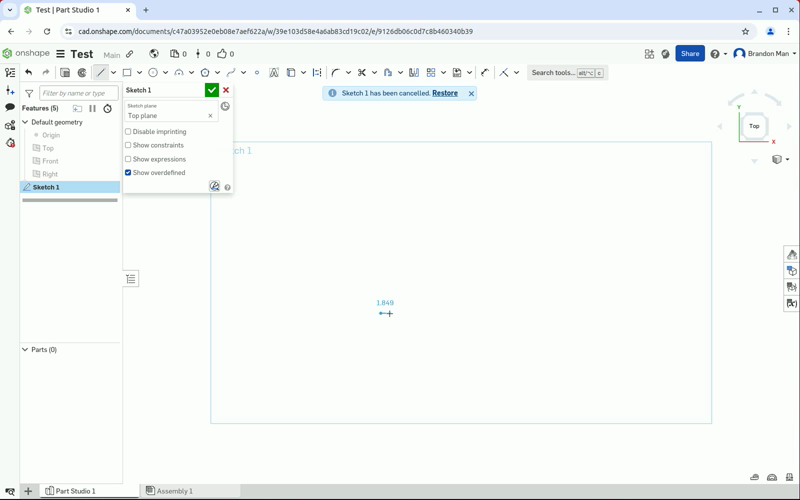
key_down(shift)
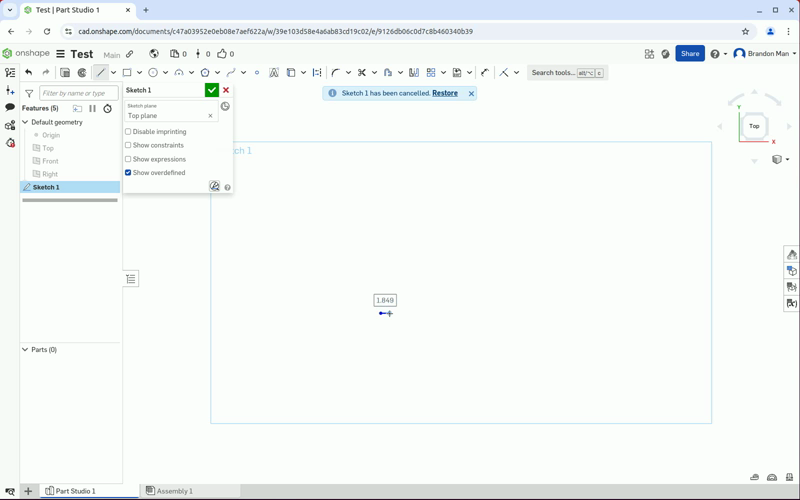
mouse_move(389, 232)
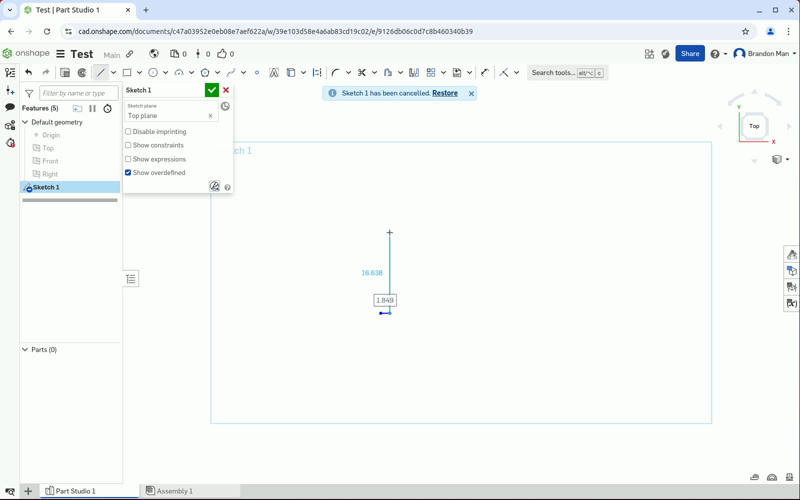
click(389, 232)
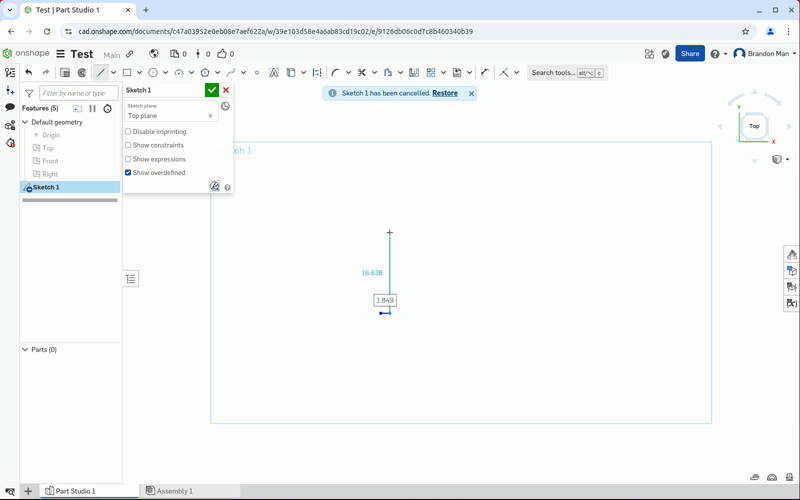
key_up(shift)
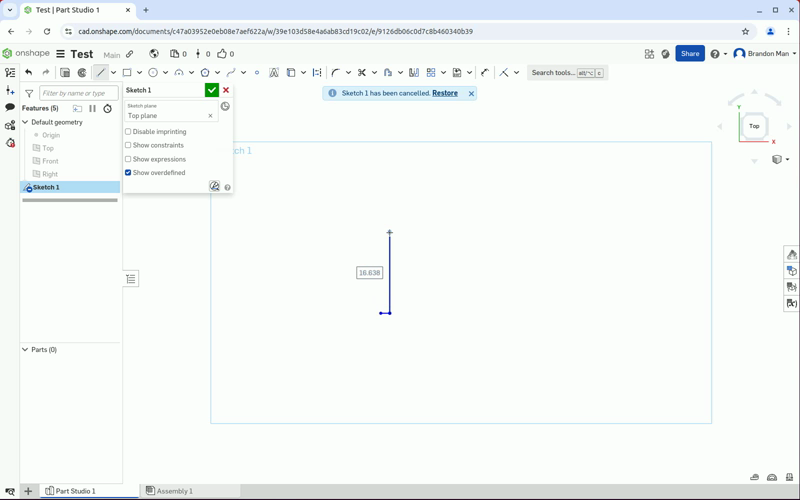
key_down(shift)
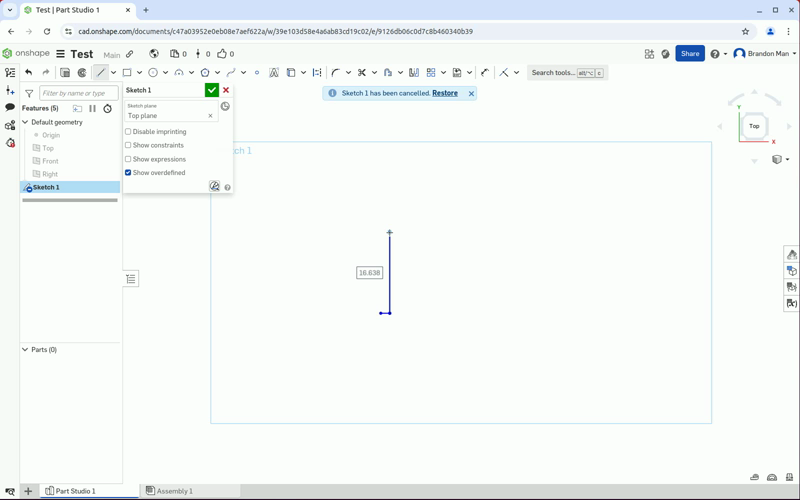
mouse_move(419, 232)
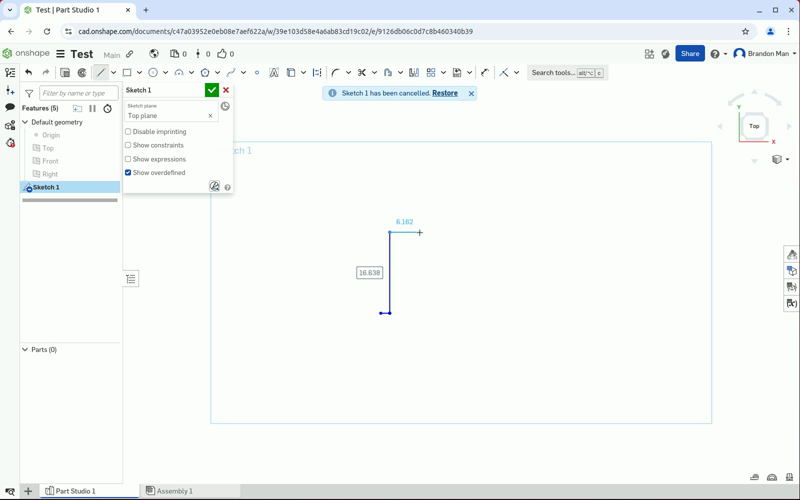
mouse_move(380, 232)
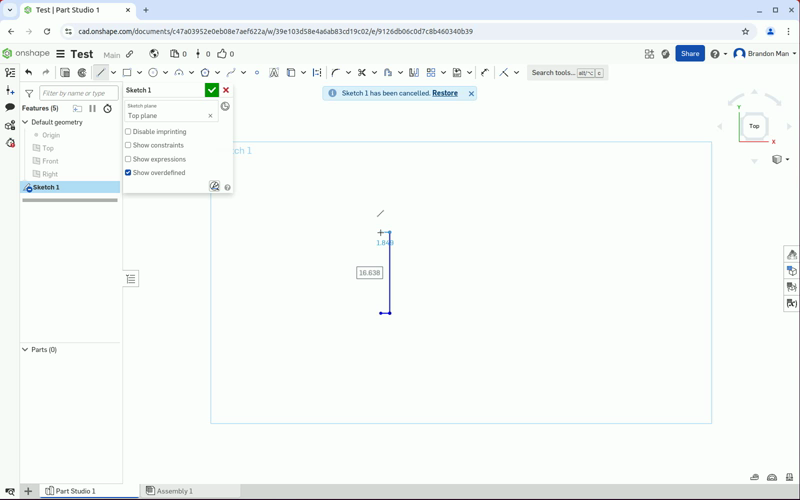
click(380, 232)
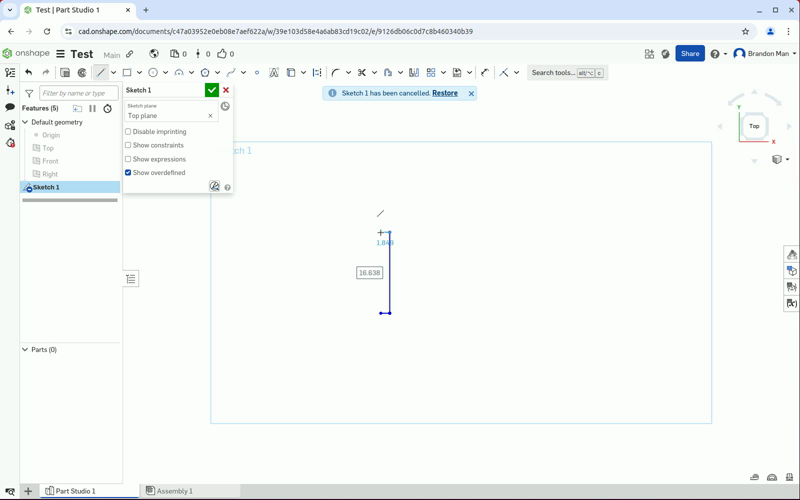
key_up(shift)
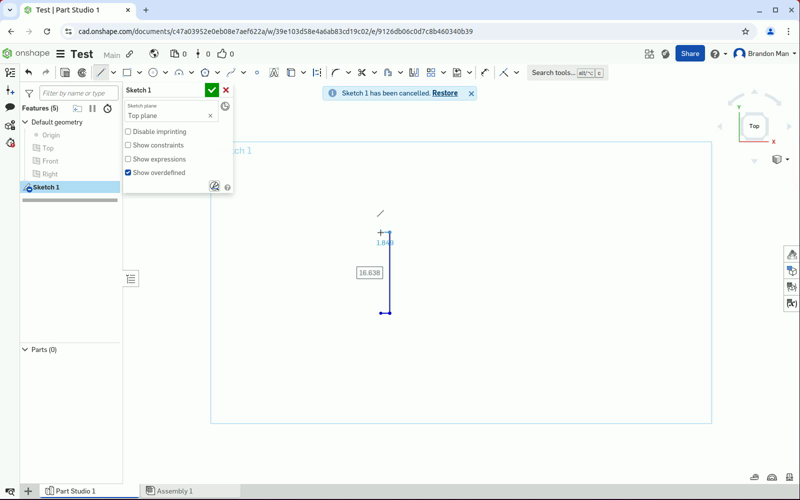
key(esc)
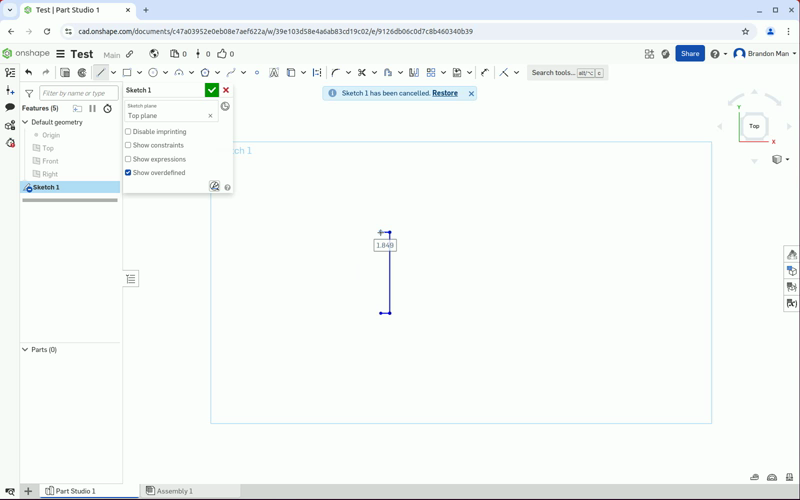
key(a)
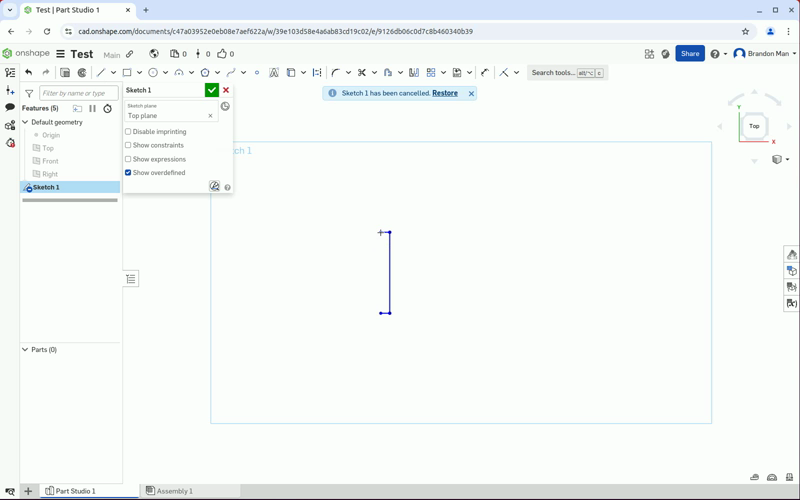
mouse_move(380, 232)
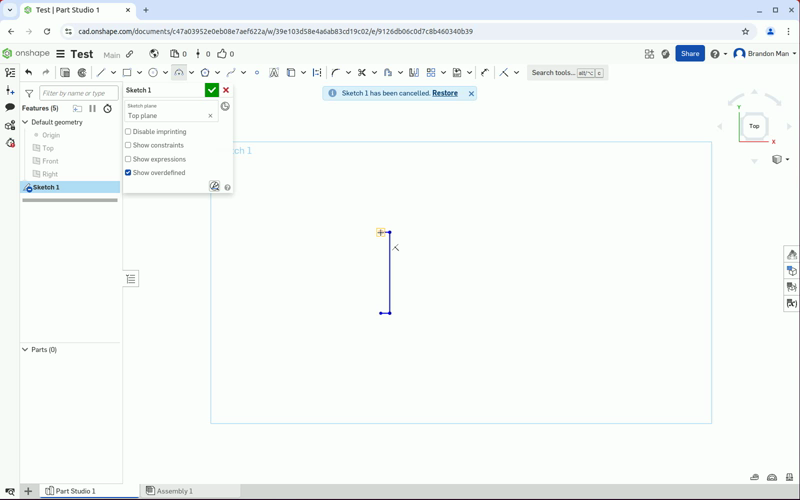
click(380, 232)
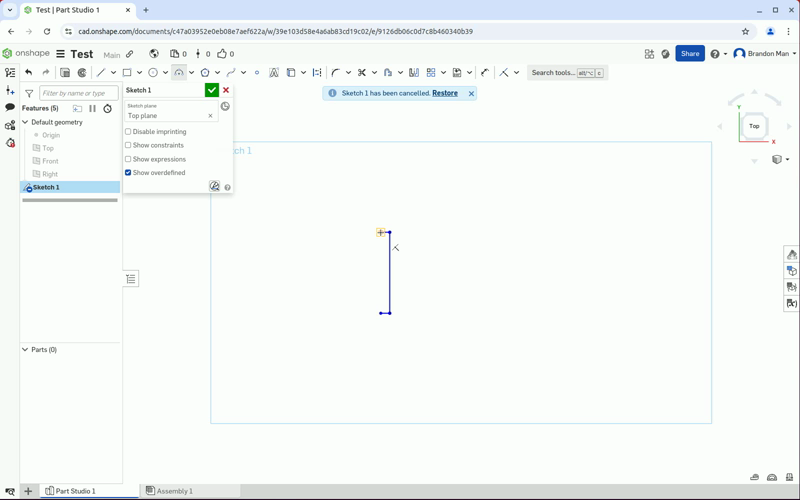
mouse_move(380, 313)
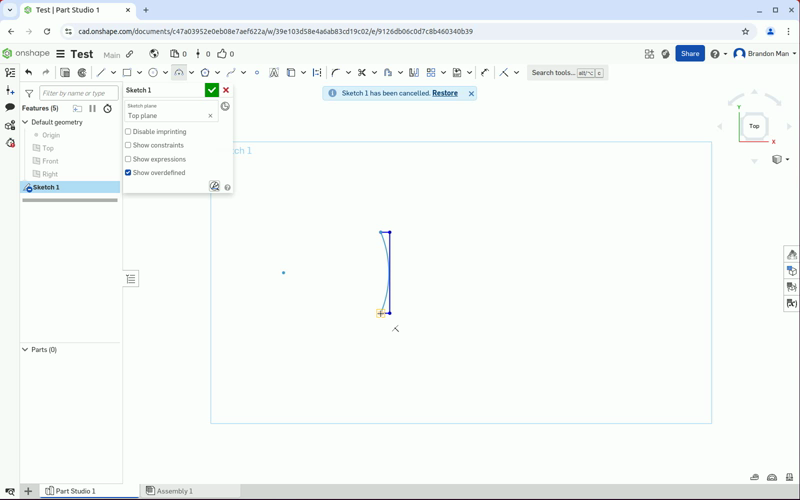
click(380, 313)
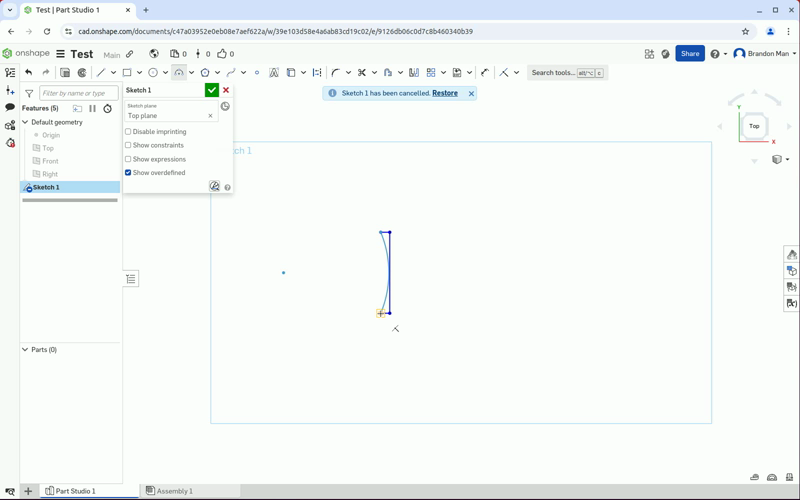
key_down(shift)
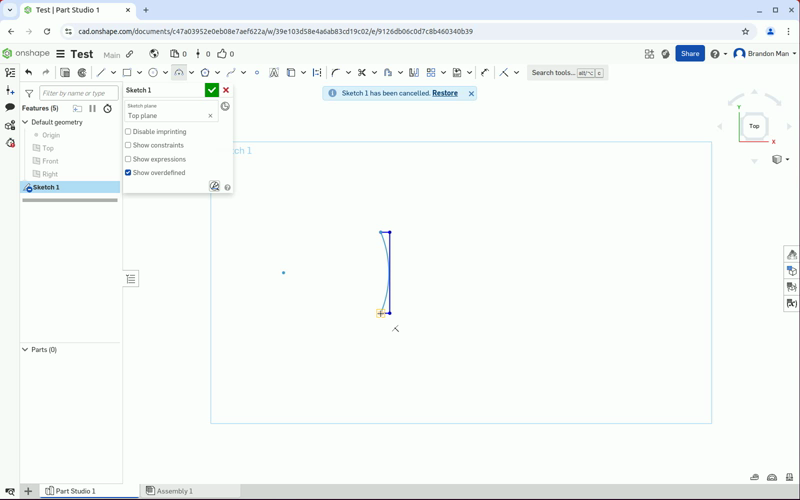
mouse_move(347, 272)
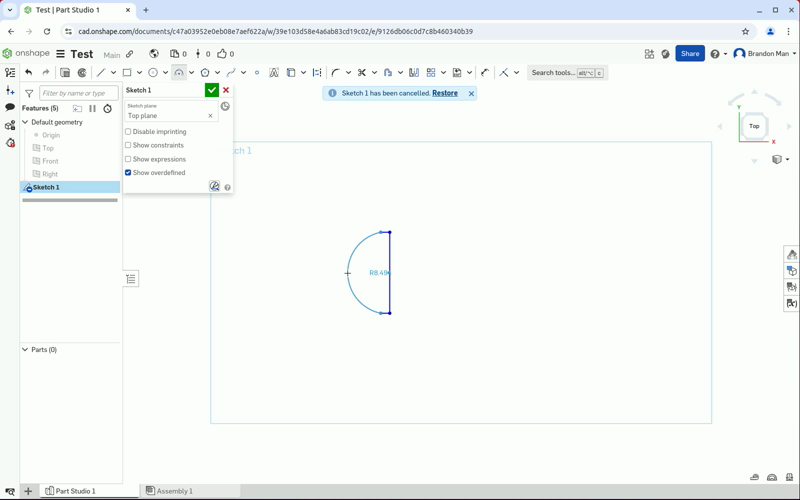
click(347, 272)
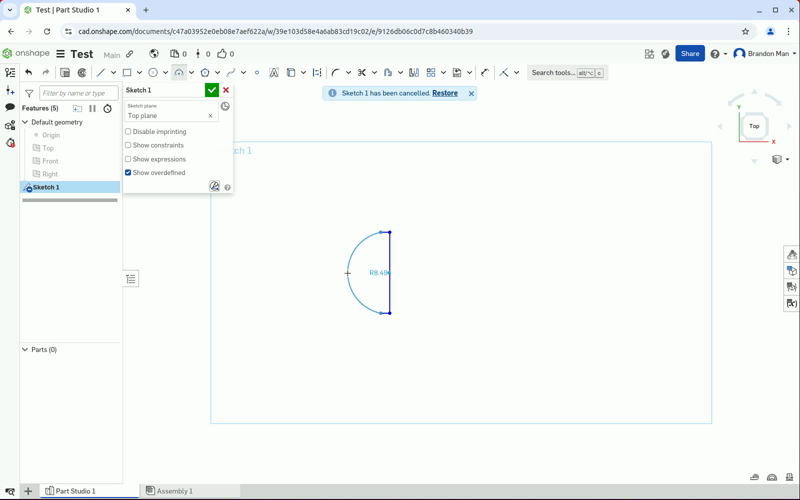
key_up(shift)
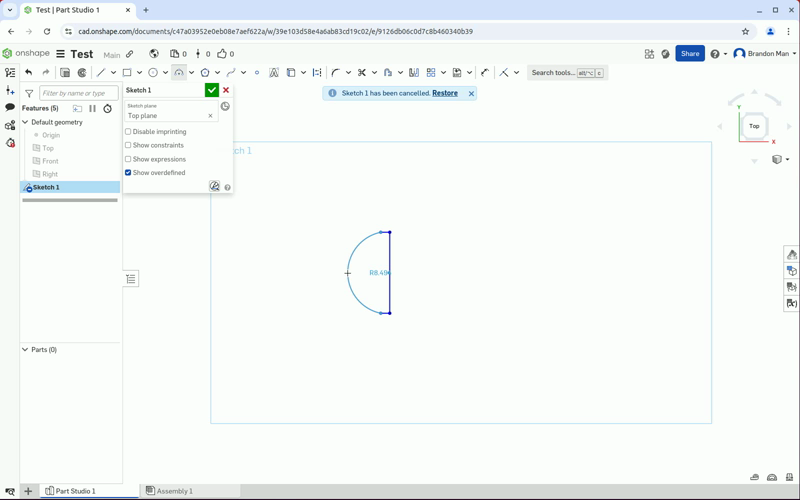
key(esc)
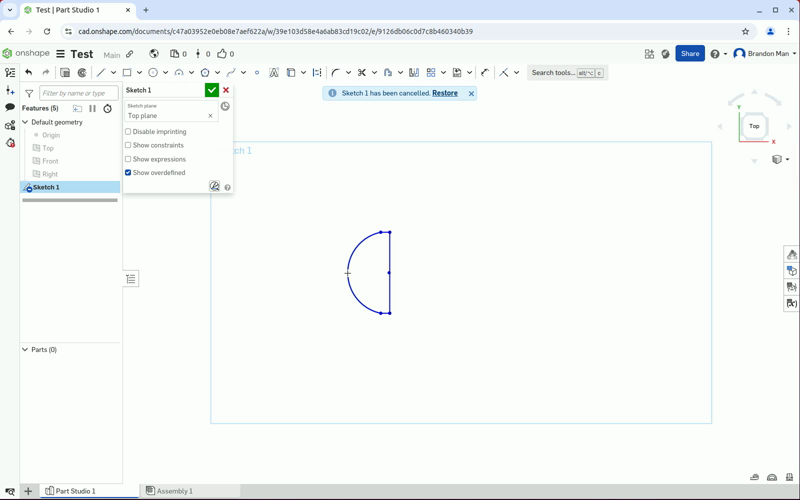
mouse_move(365, 294)
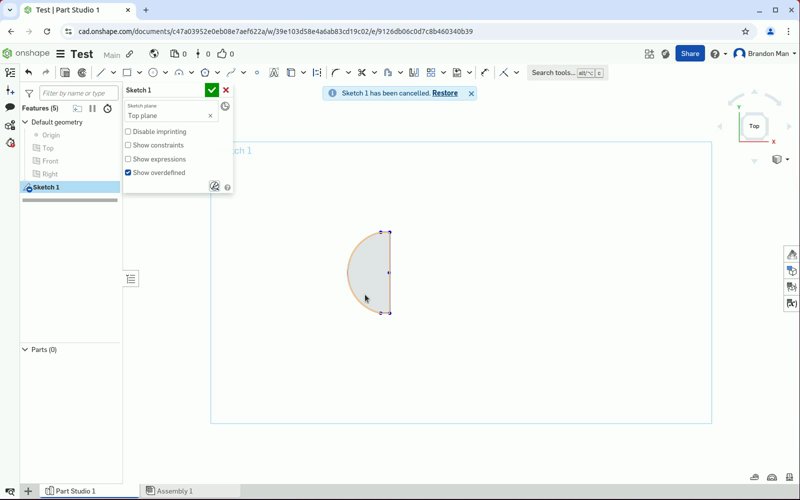
click(365, 294)
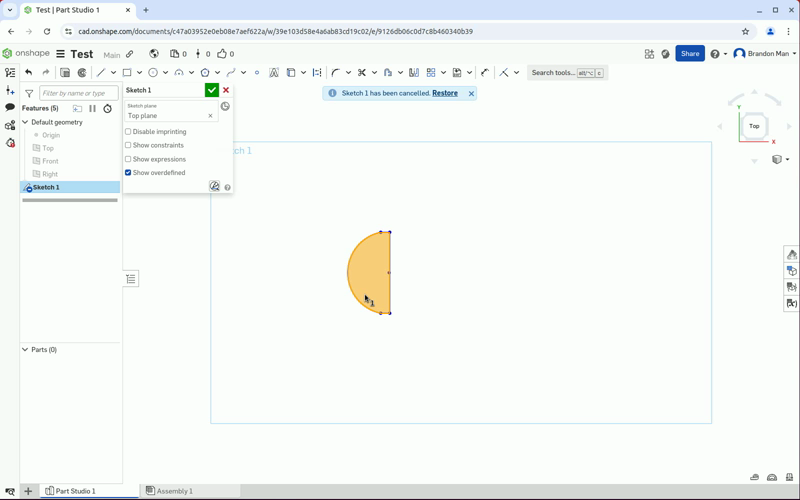
mouse_move(73, 352)
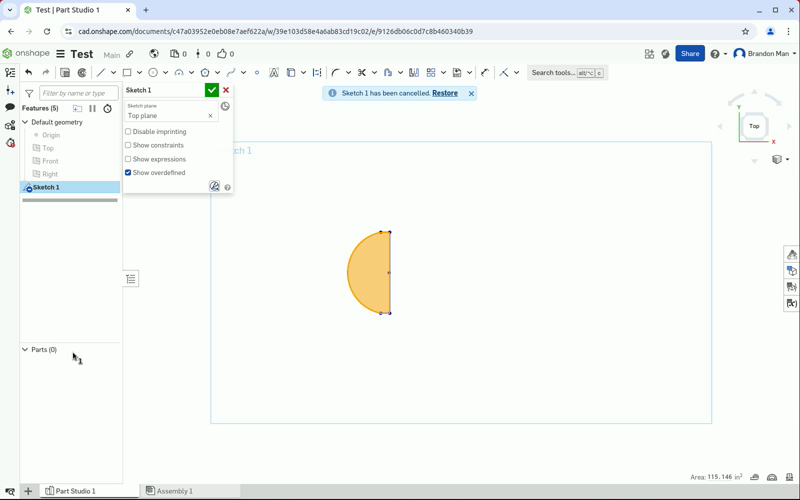
key(shift+y)
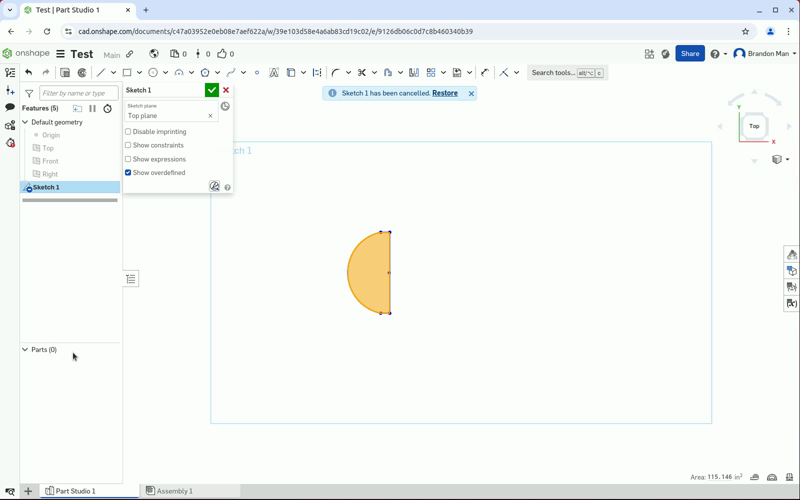
key(shift+e)
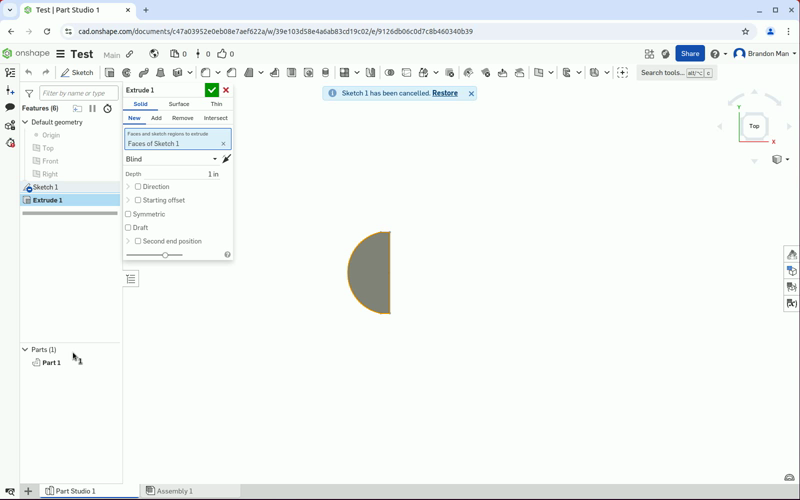
mouse_move(143, 106)
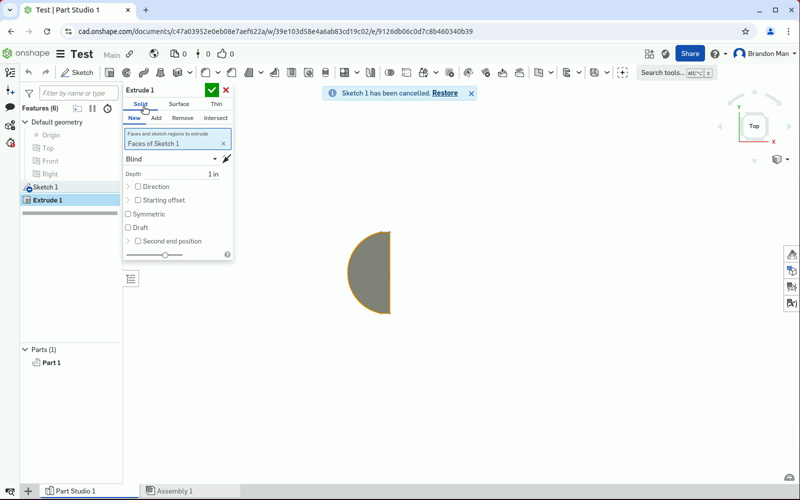
click(143, 106)
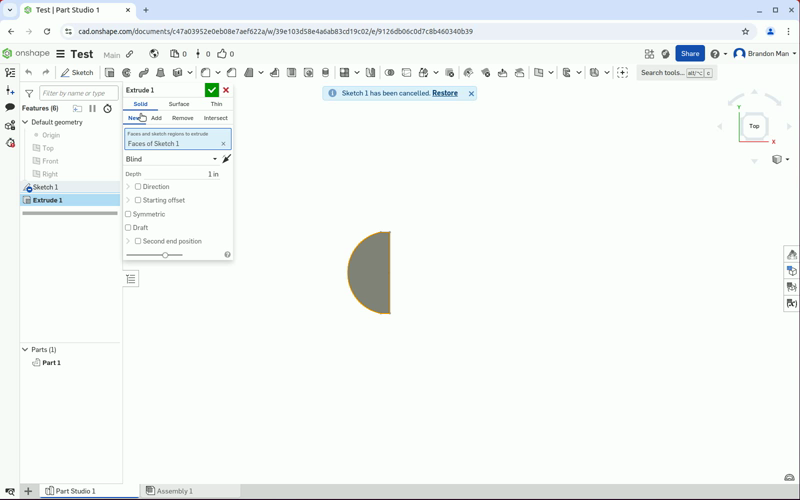
mouse_move(137, 120)
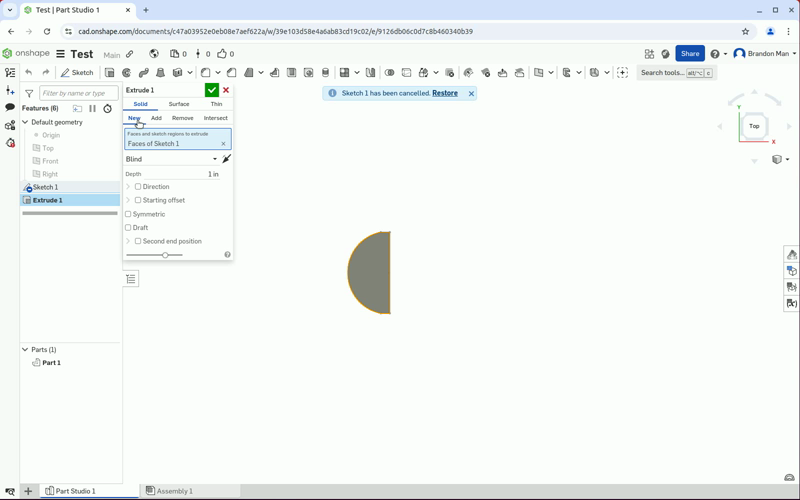
click(137, 120)
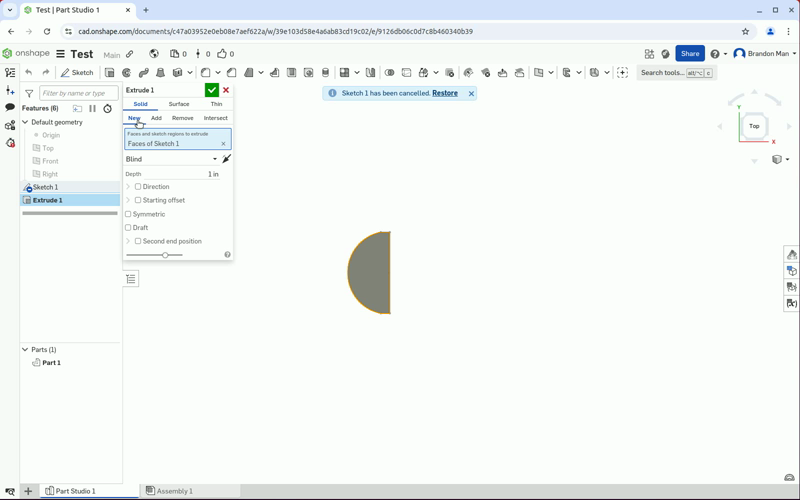
key(tab, 4)
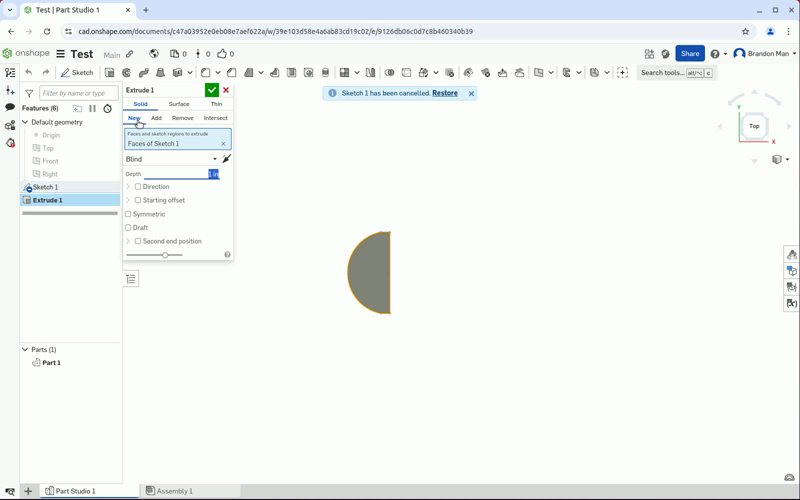
text(1.685)
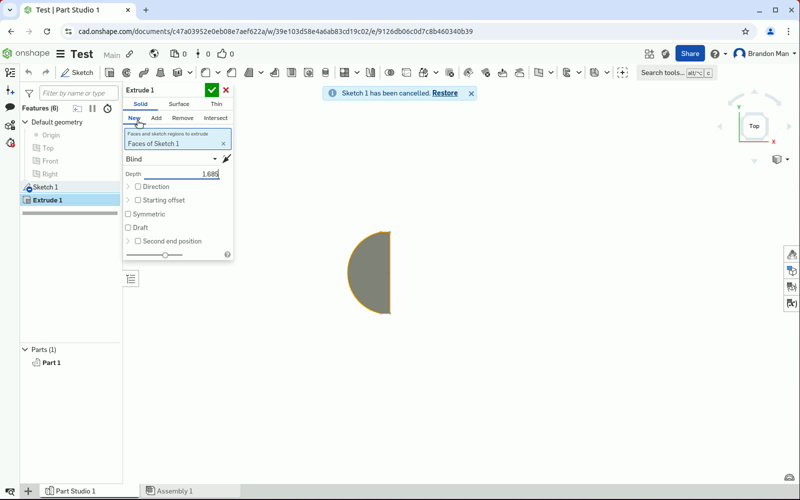
key(enter)
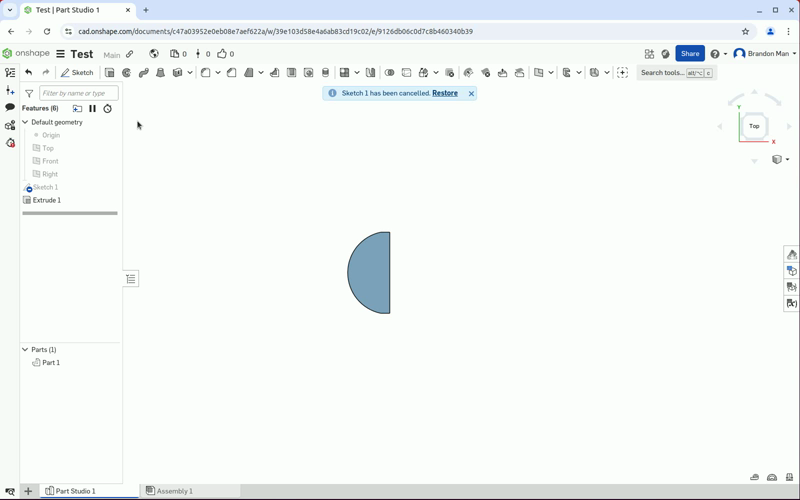
key(shift+h)
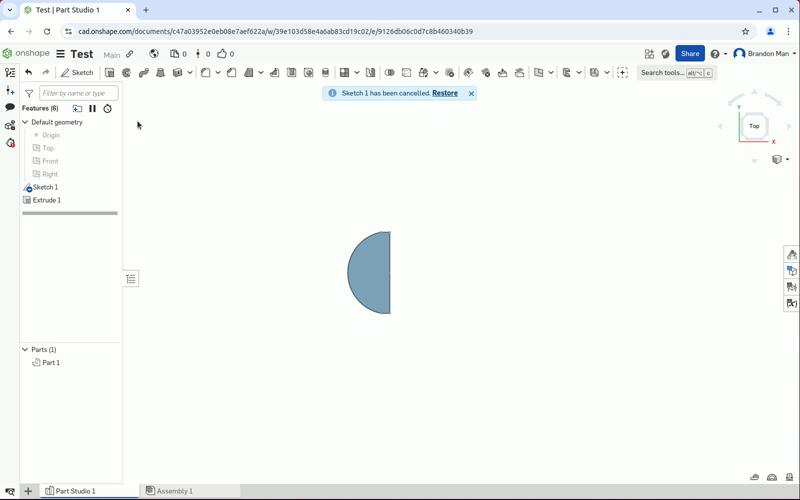
key(shift+h)
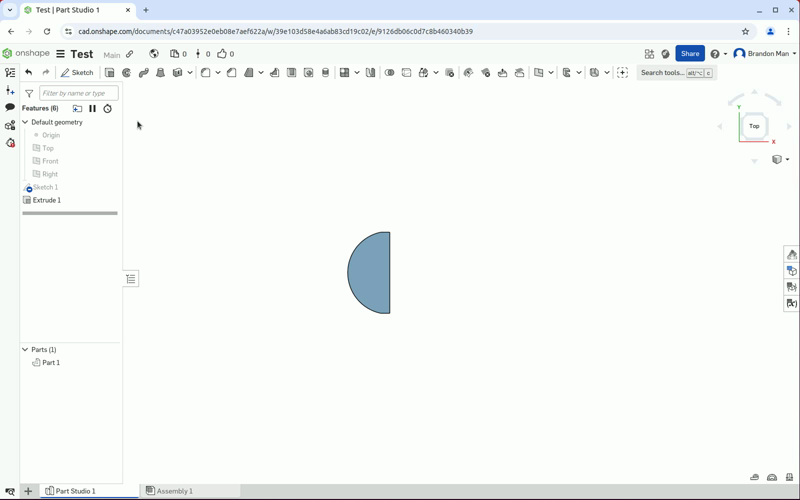
mouse_move(73, 189)
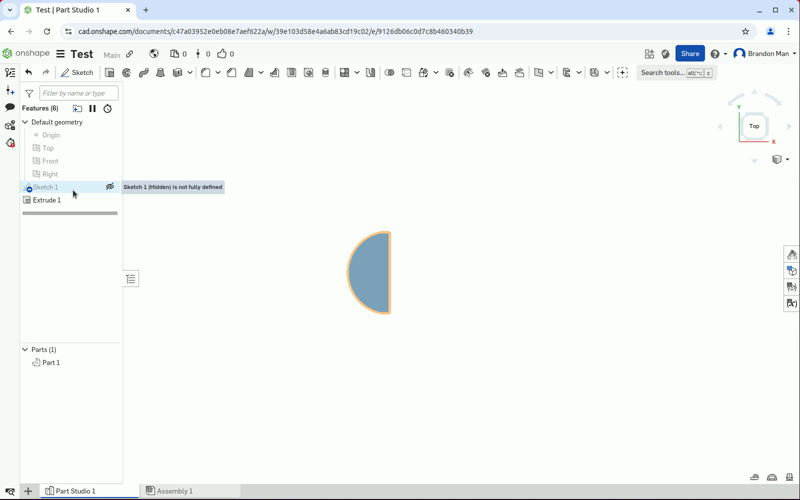
click(73, 189)
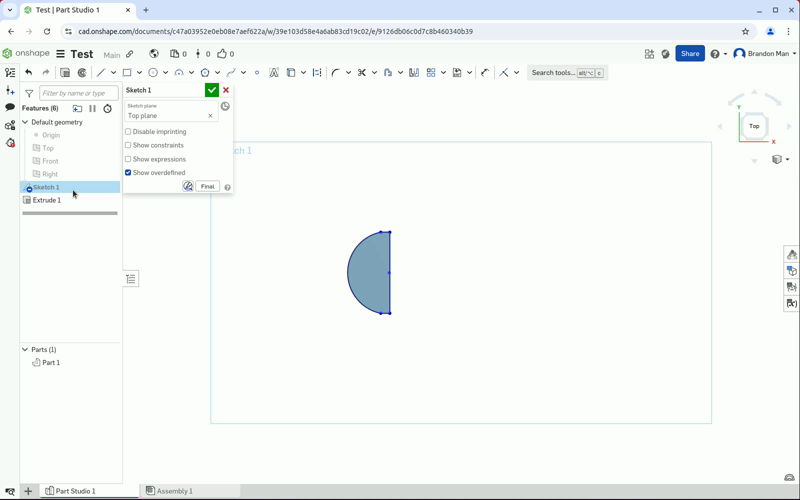
mouse_move(229, 92)
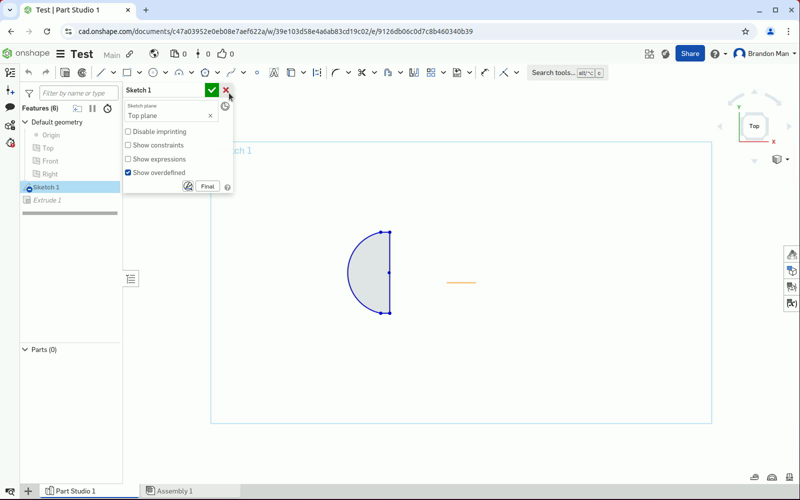
click(229, 92)
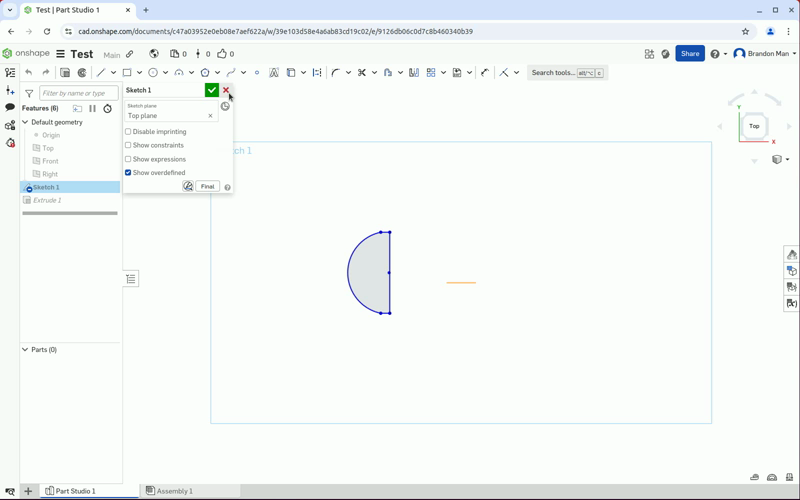
key(shift+s)
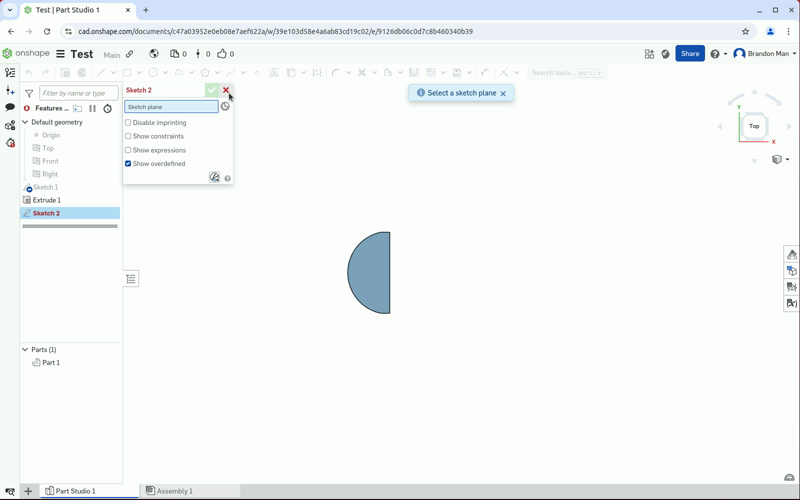
mouse_move(73, 150)
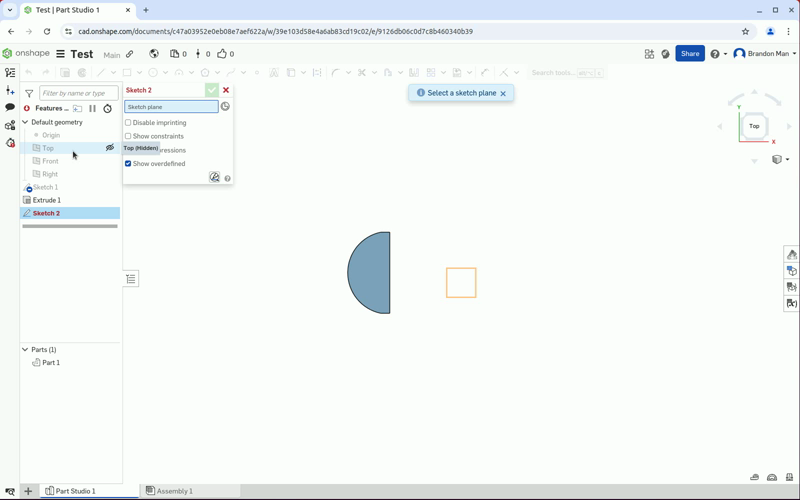
click(73, 150)
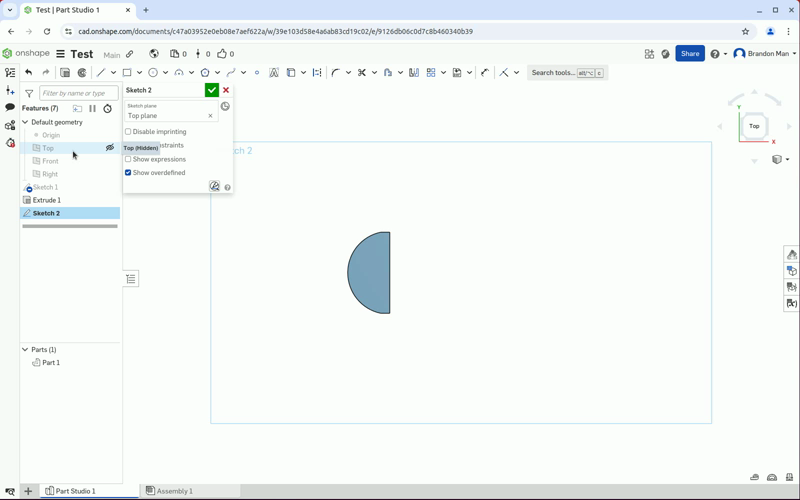
mouse_move(73, 352)
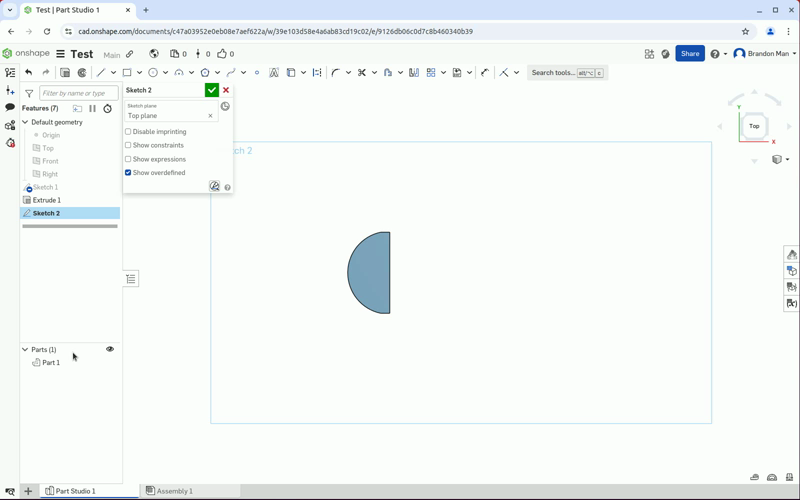
key(y)
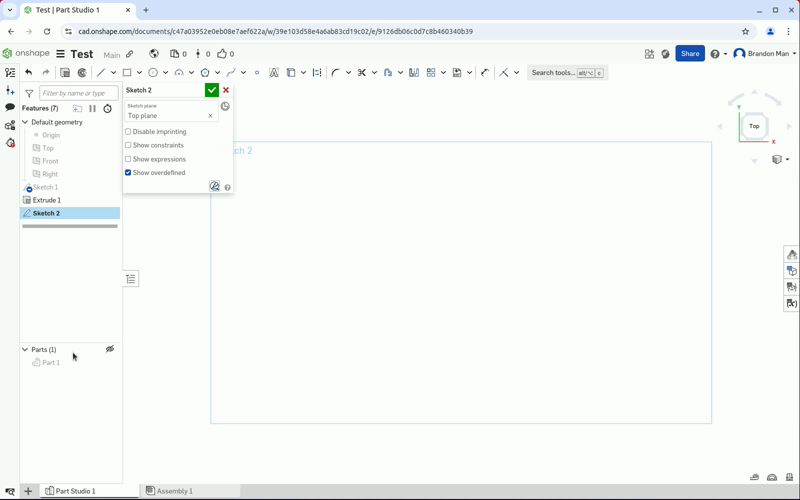
key(l)
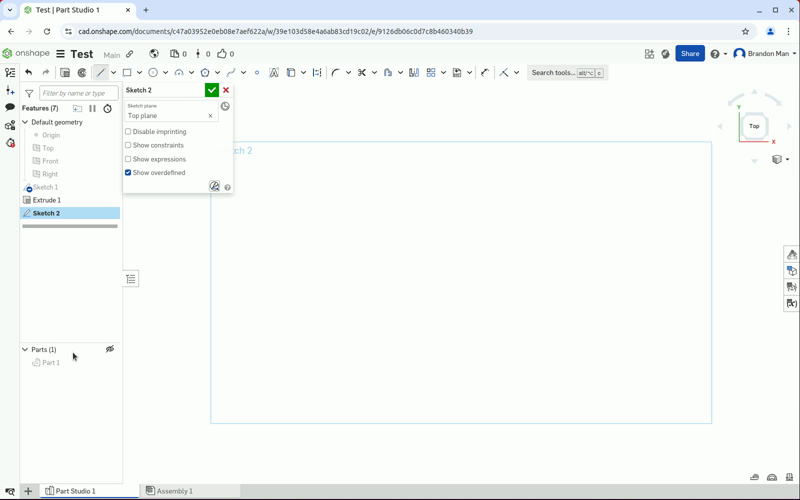
key_down(shift)
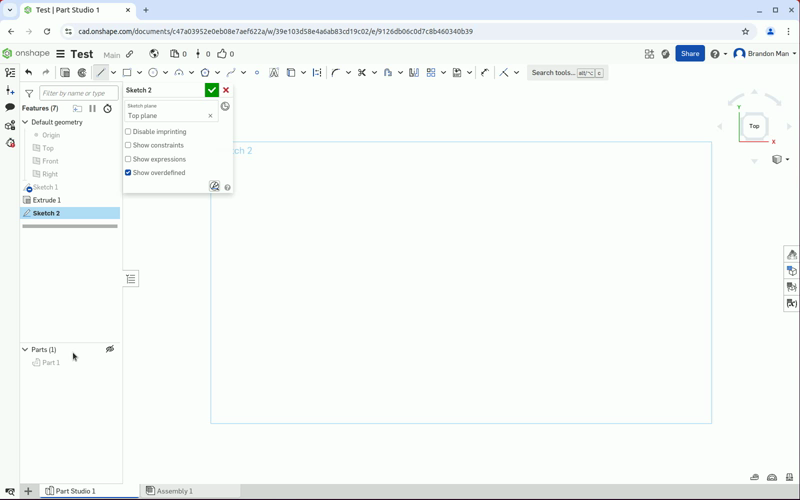
mouse_move(389, 313)
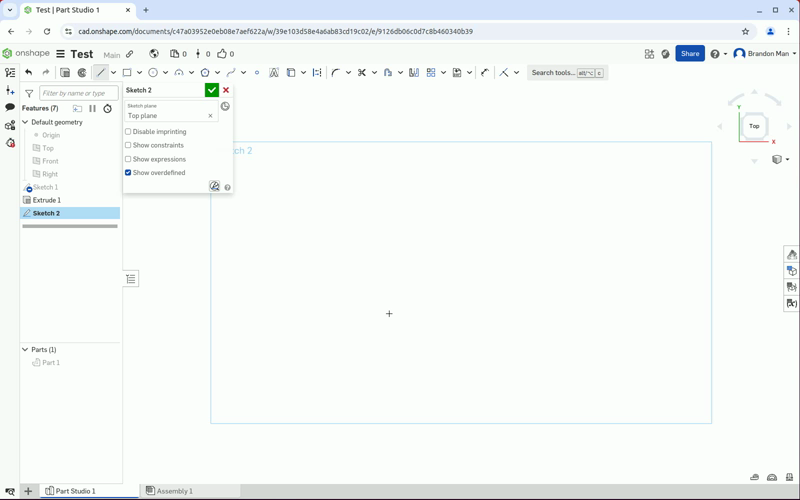
click(389, 313)
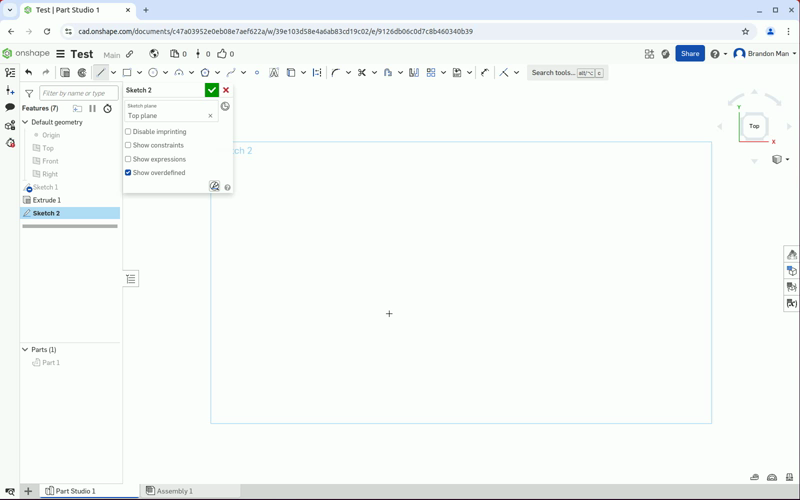
key_up(shift)
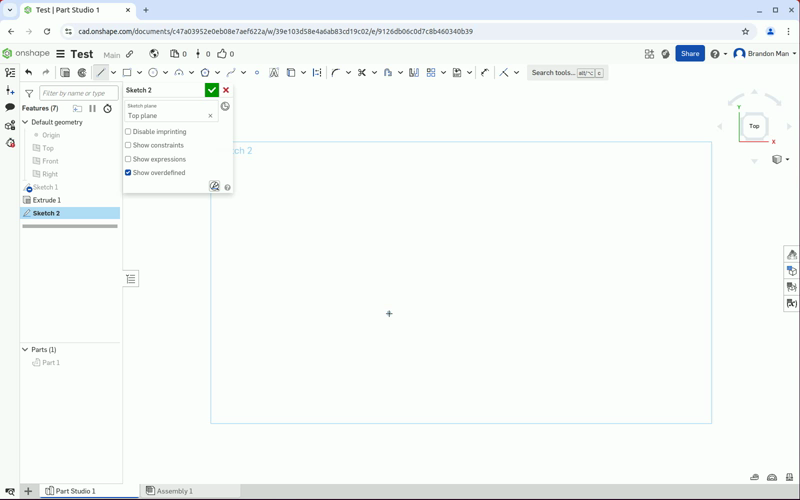
key_down(shift)
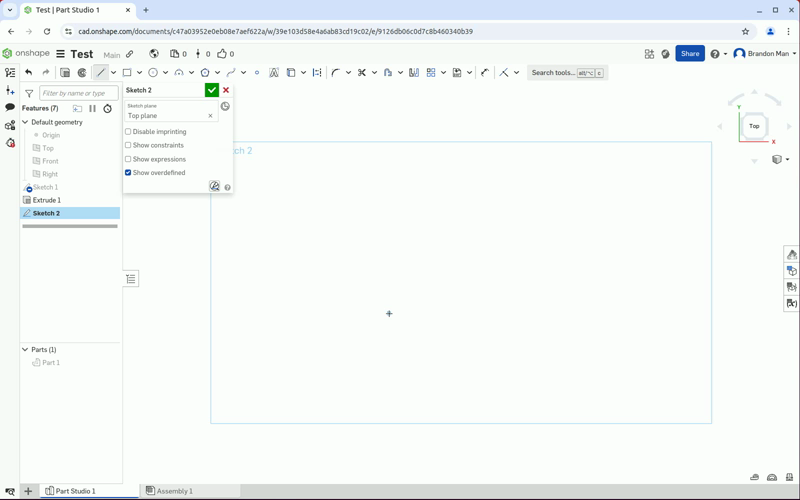
mouse_move(461, 313)
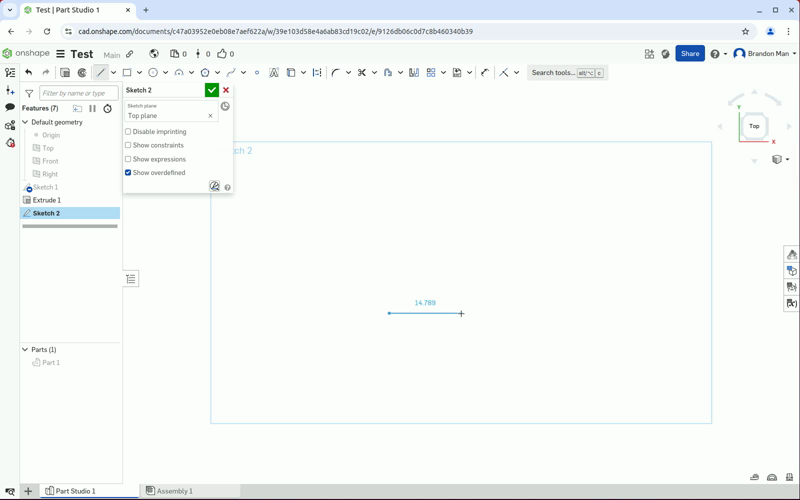
click(461, 313)
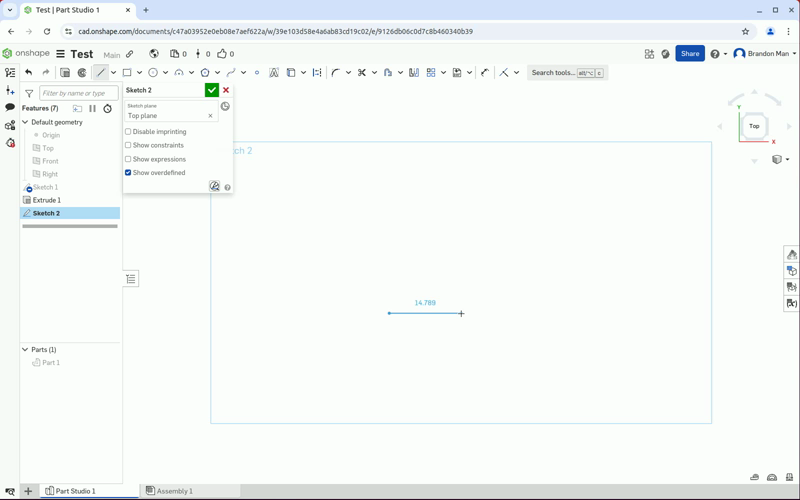
key_up(shift)
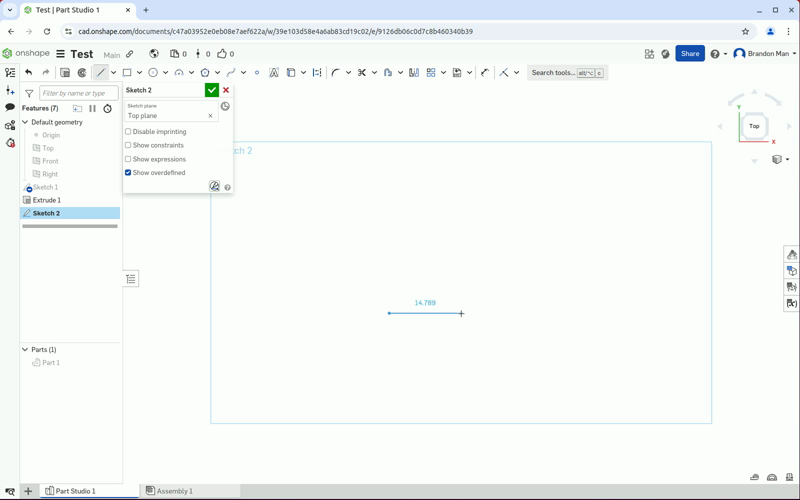
key_down(shift)
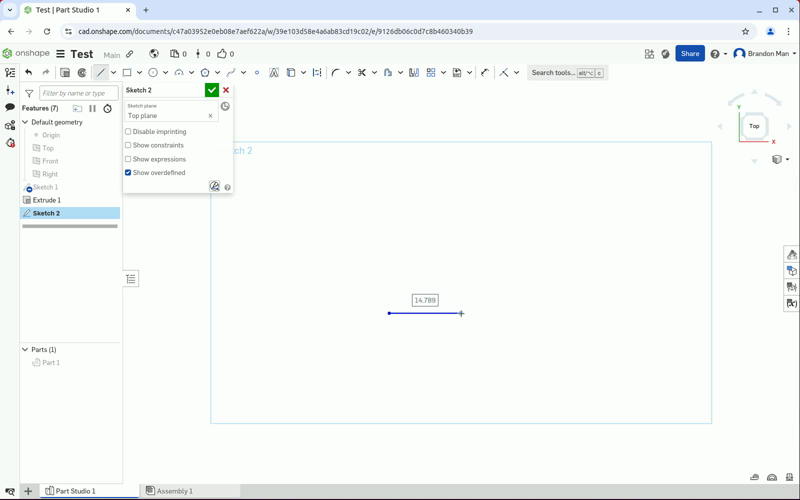
mouse_move(461, 232)
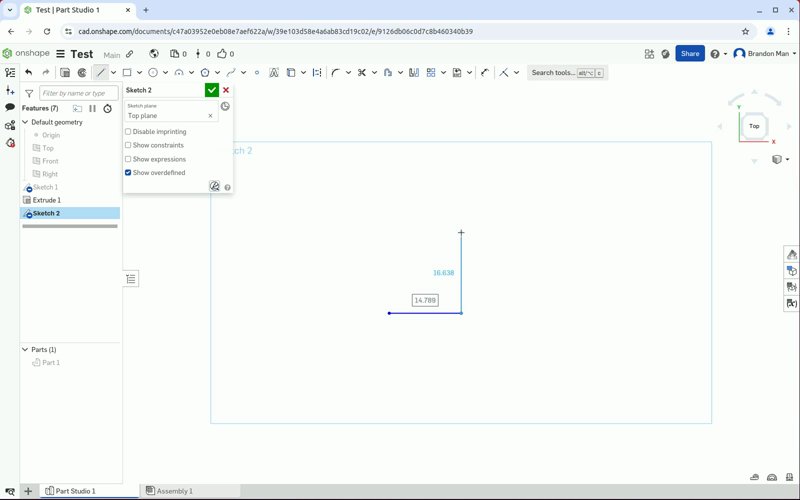
click(461, 232)
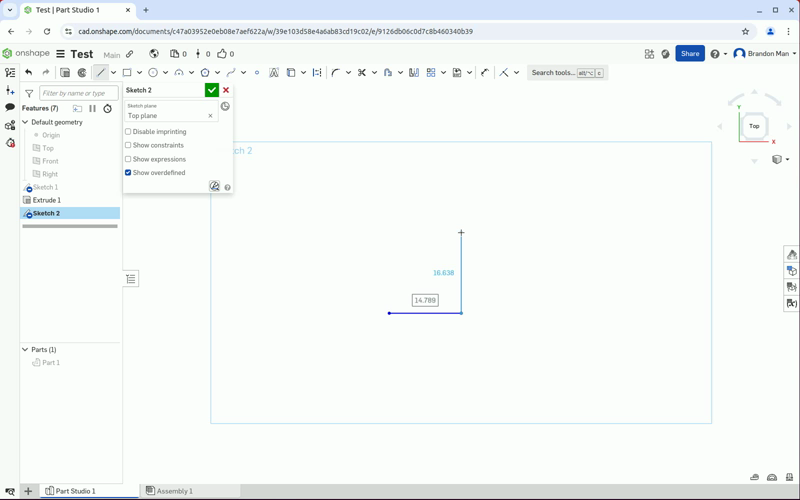
key_up(shift)
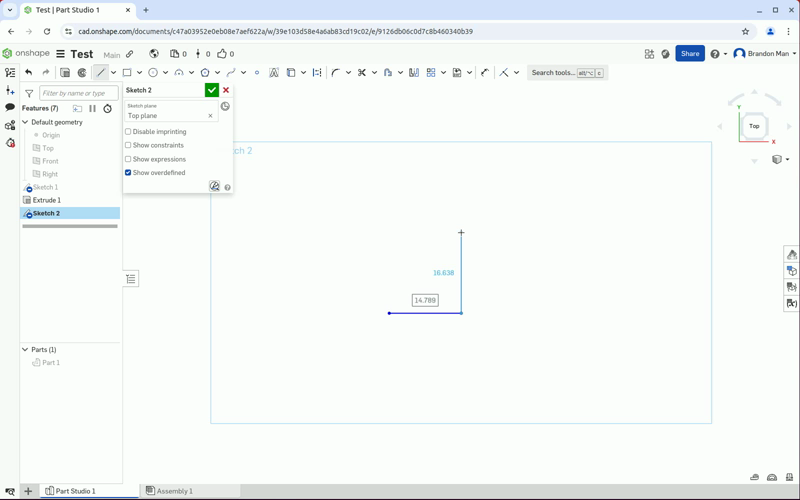
key_down(shift)
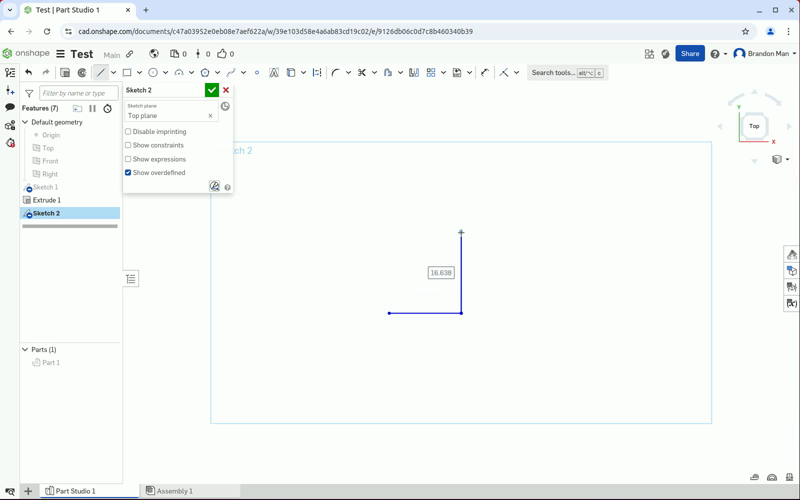
mouse_move(389, 232)
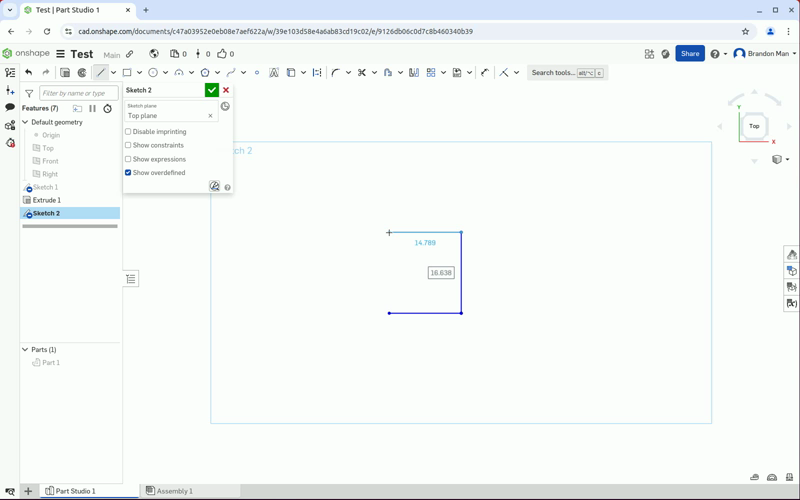
click(389, 232)
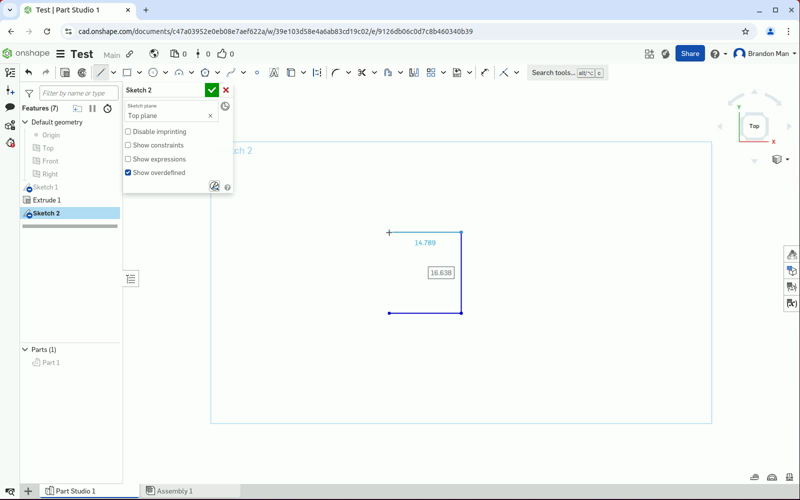
key_up(shift)
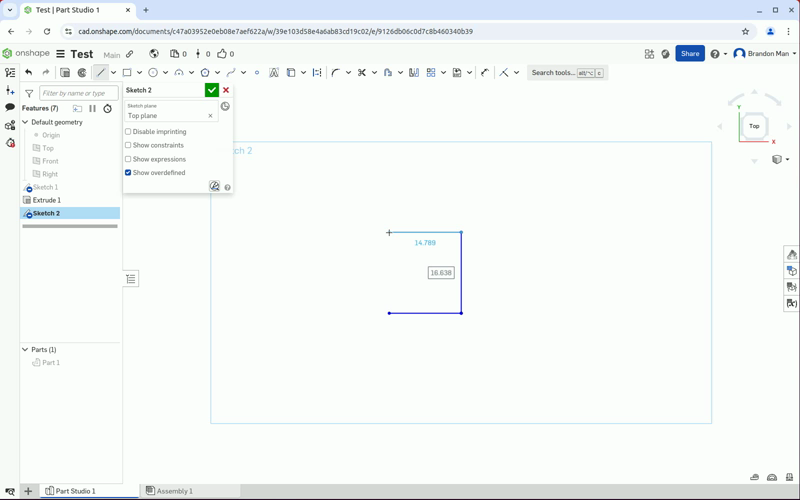
key_down(shift)
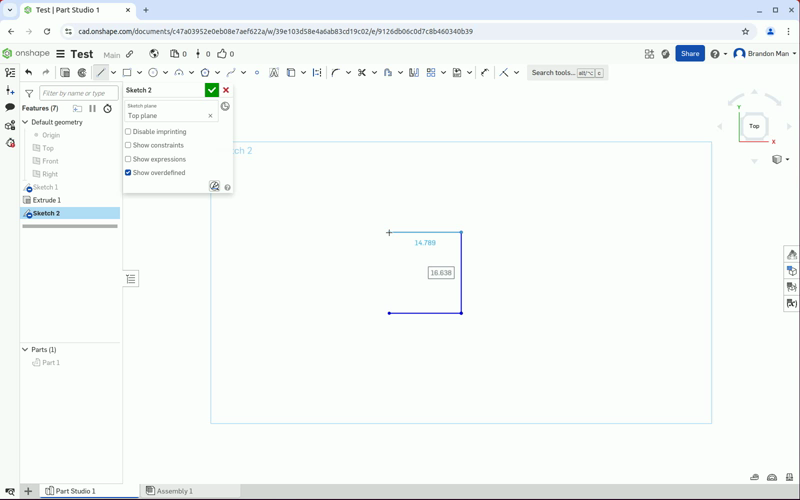
mouse_move(389, 313)
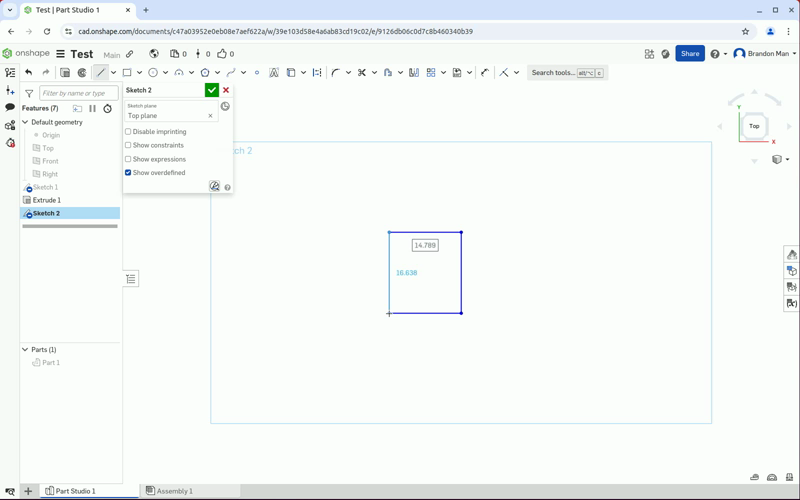
key_up(shift)
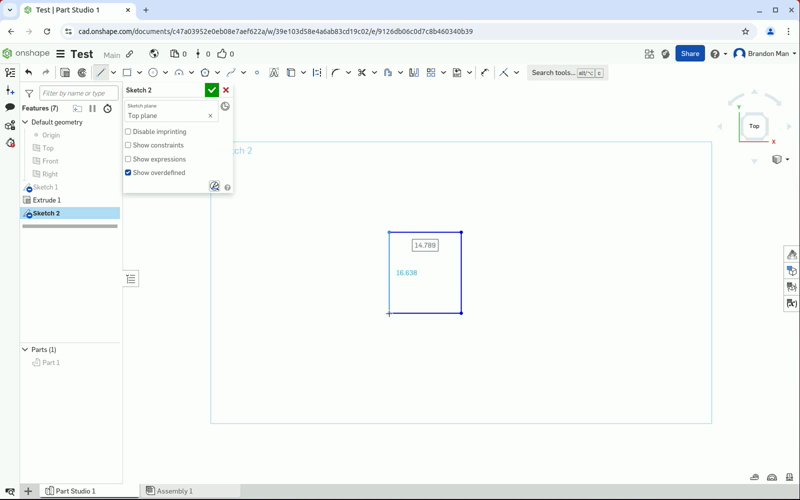
click(389, 313)
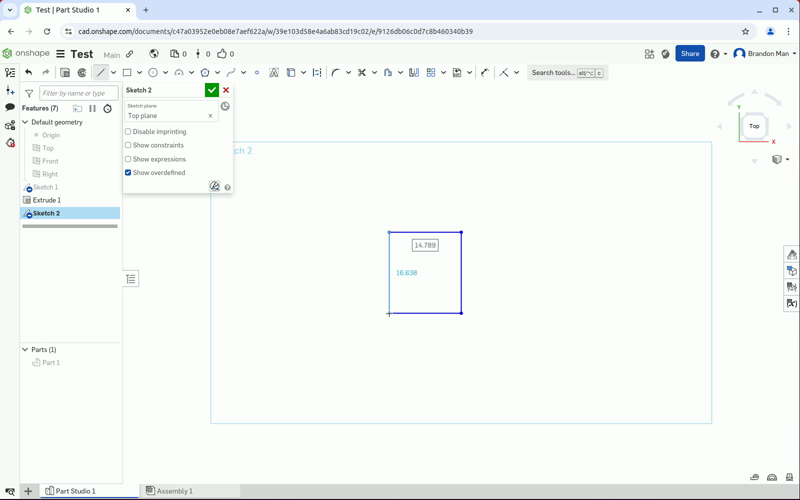
key(esc)
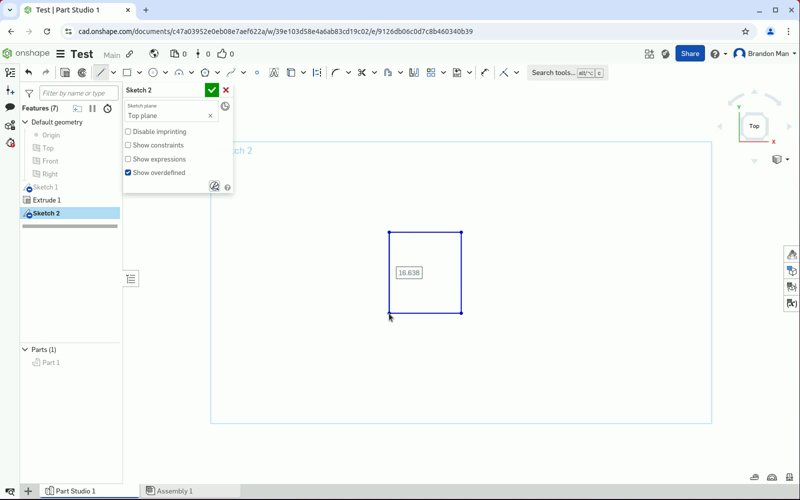
mouse_move(450, 244)
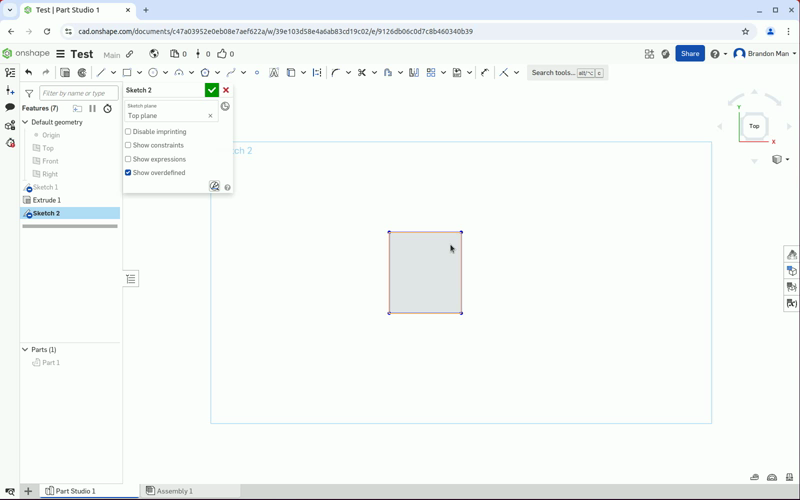
click(450, 244)
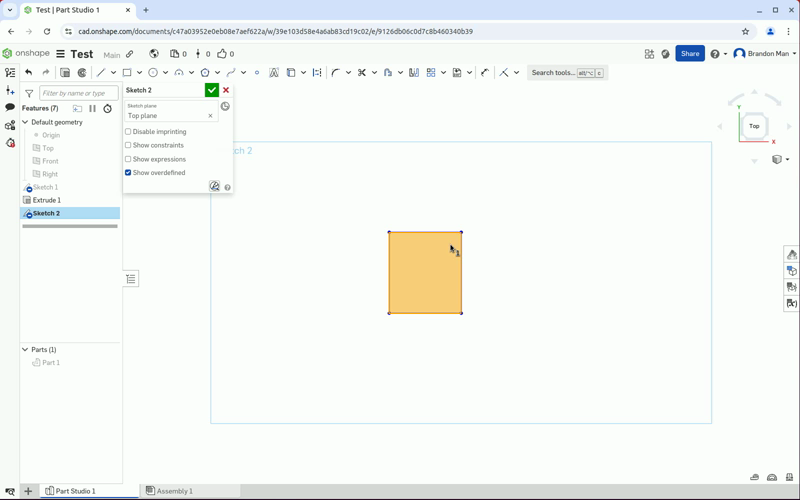
mouse_move(73, 352)
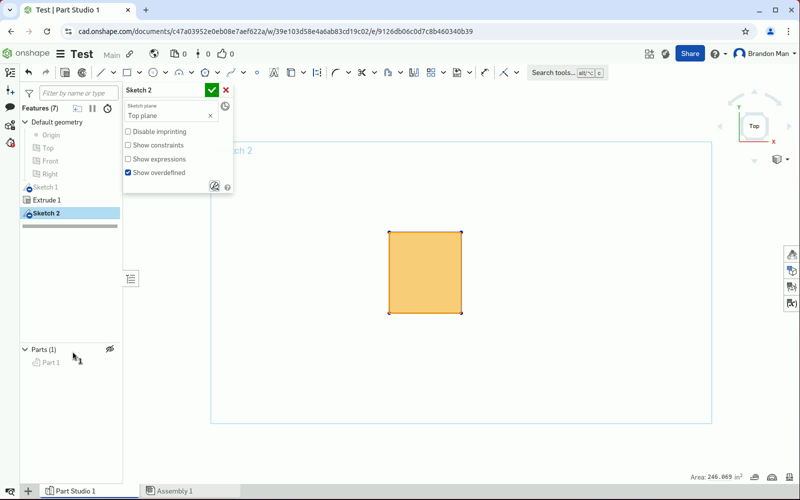
key(shift+y)
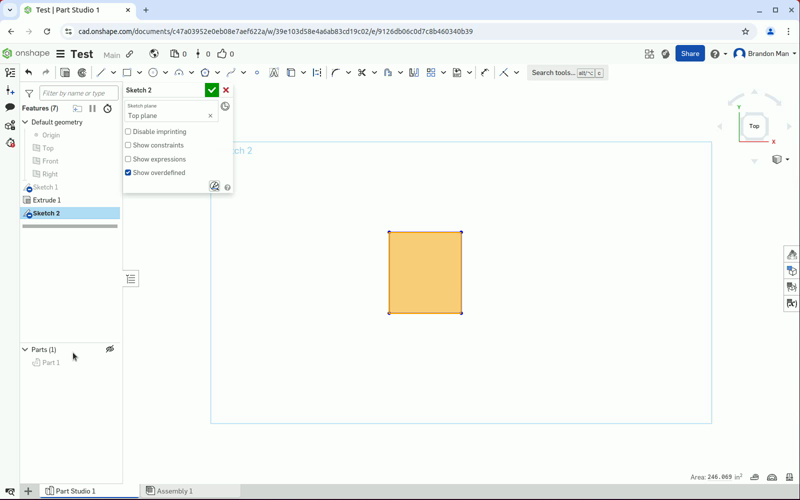
key(shift+e)
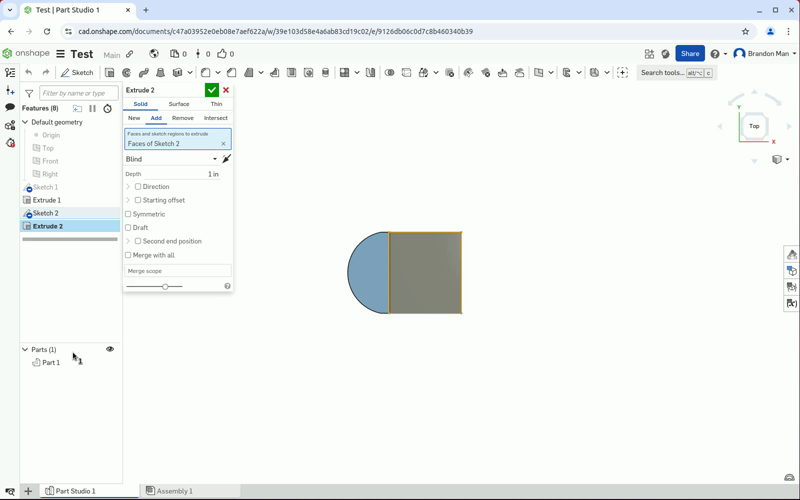
mouse_move(143, 106)
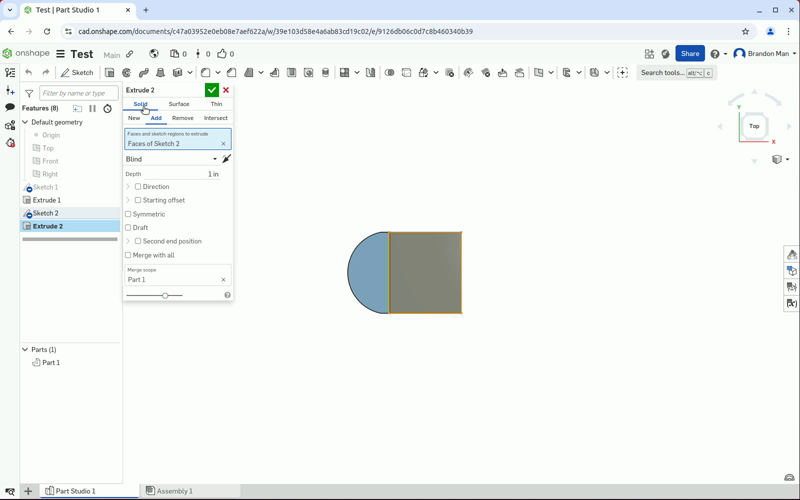
click(143, 106)
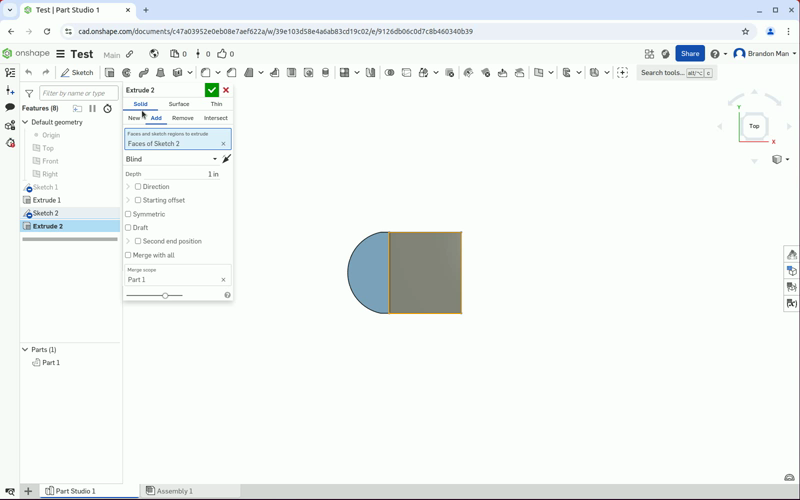
mouse_move(137, 120)
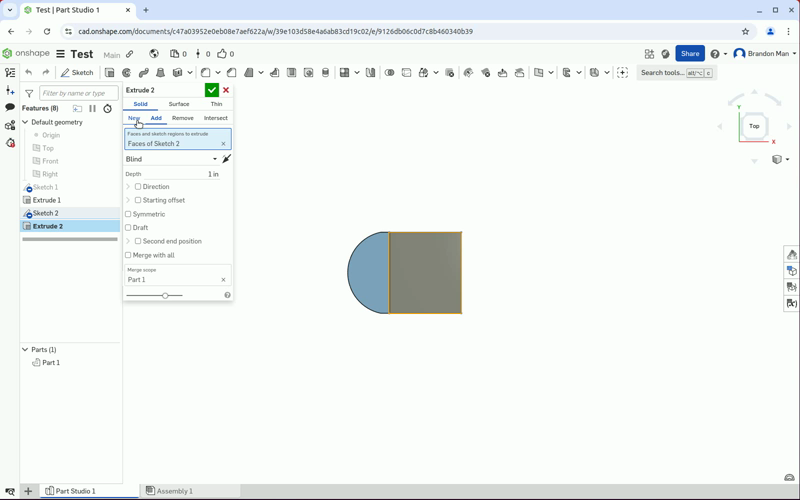
click(137, 120)
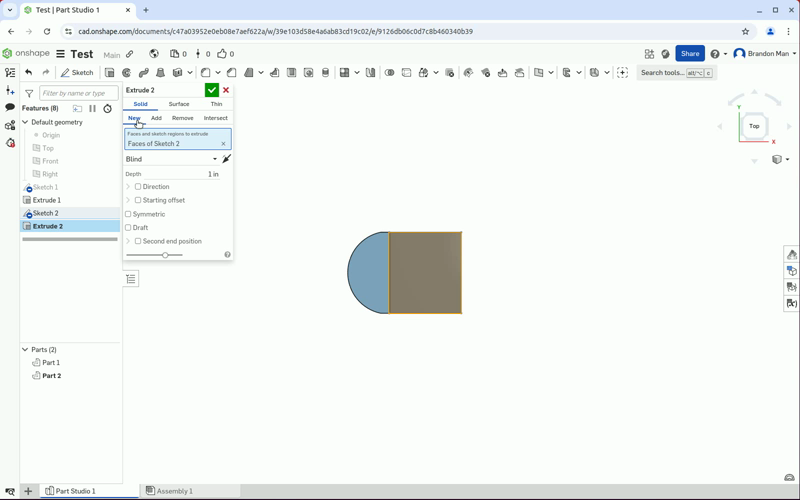
key(tab, 4)
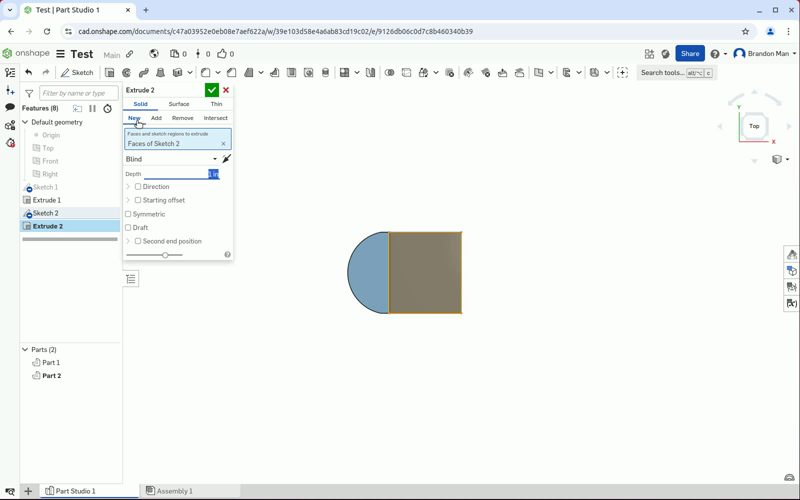
text(1.685)
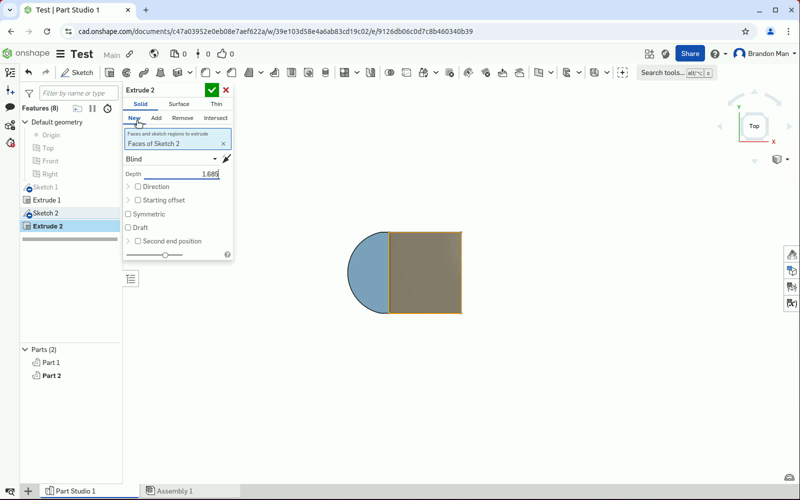
key(enter)
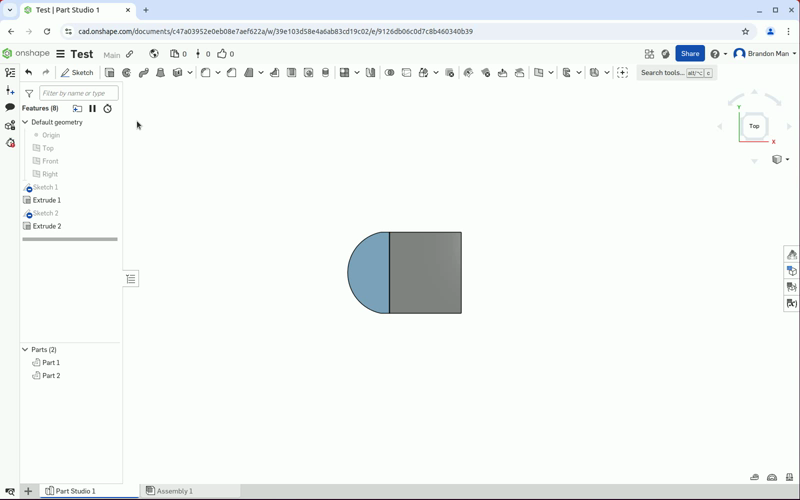
key(shift+h)
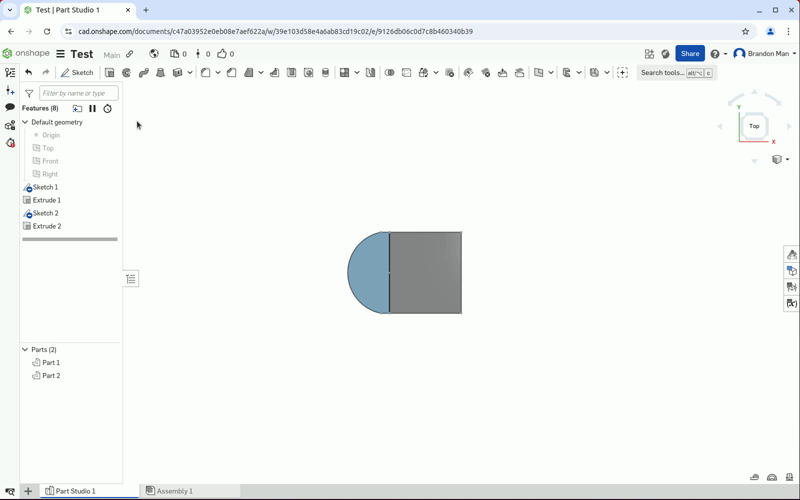
key(shift+h)
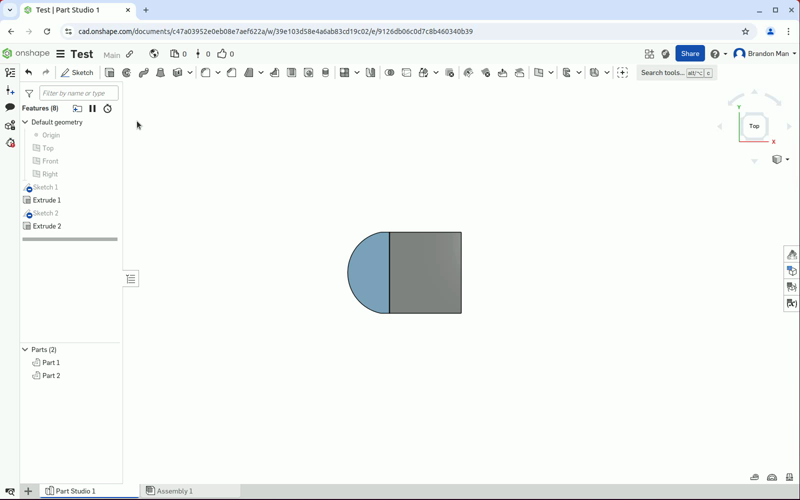
mouse_move(73, 189)
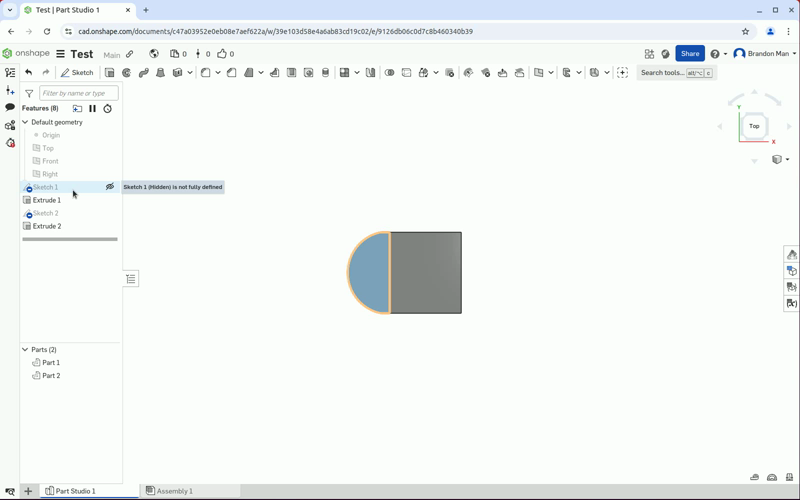
click(73, 189)
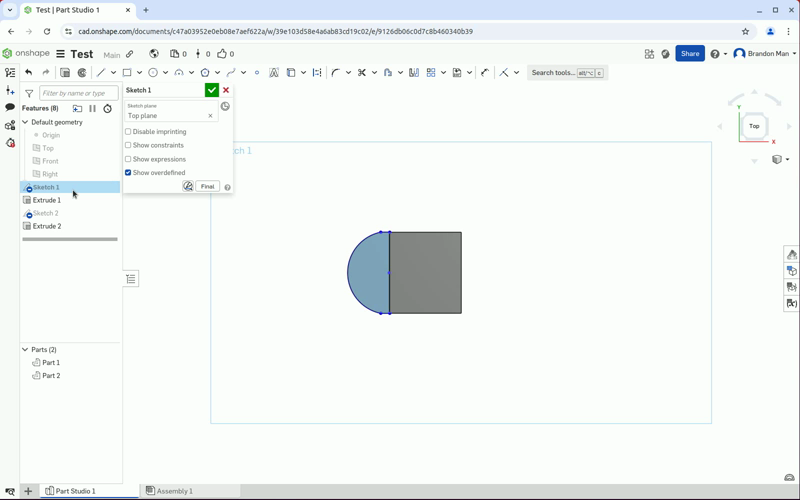
mouse_move(229, 92)
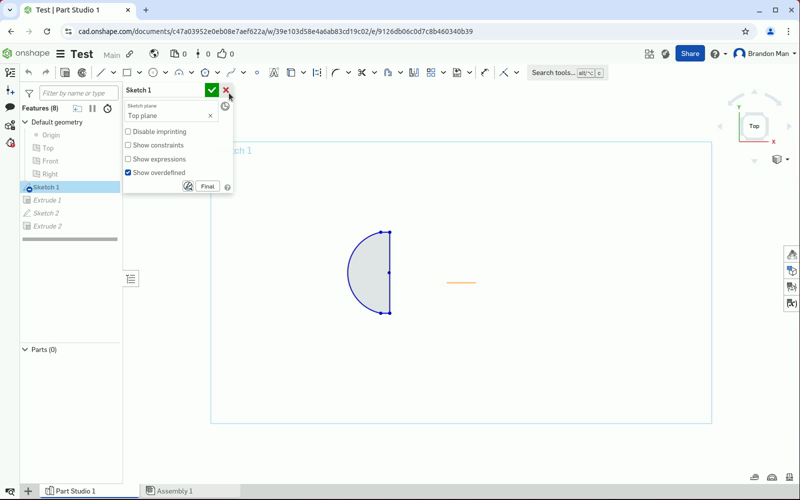
click(229, 92)
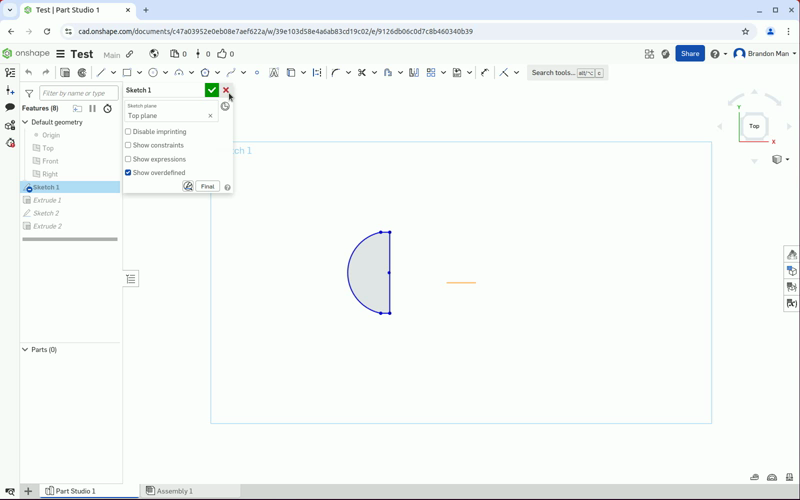
key(shift+s)
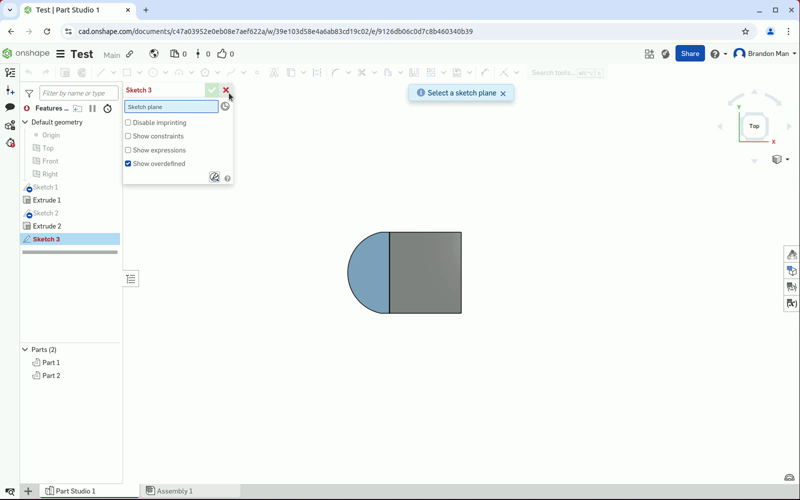
mouse_move(73, 150)
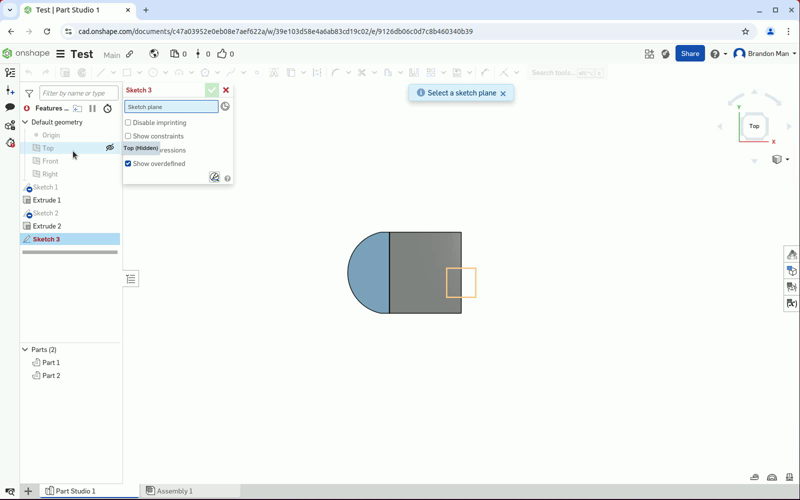
click(73, 150)
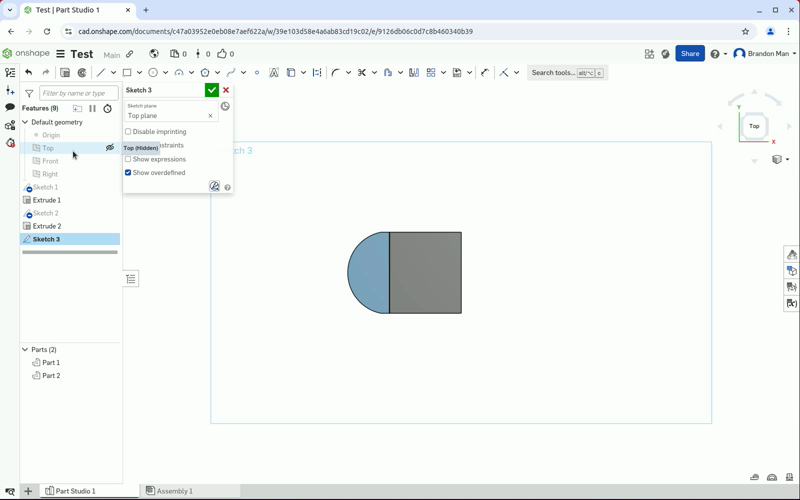
mouse_move(73, 352)
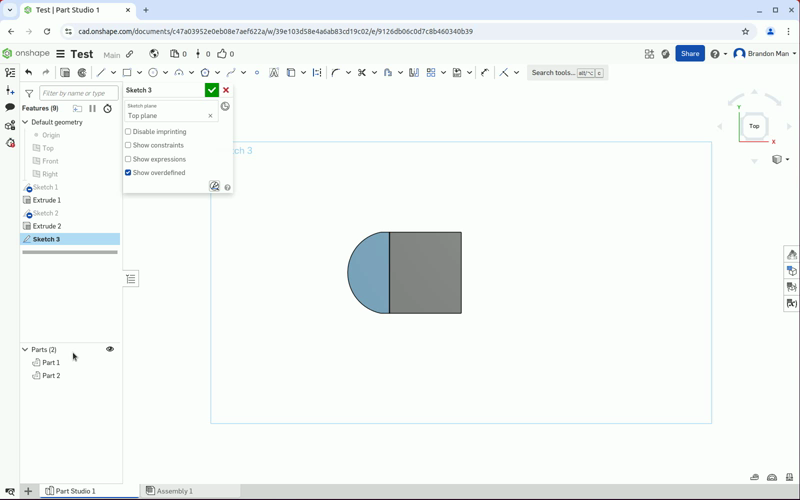
key(y)
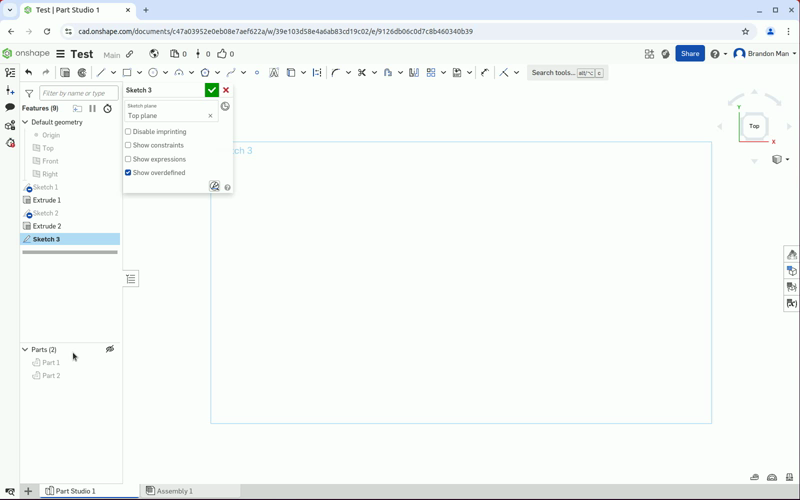
key(l)
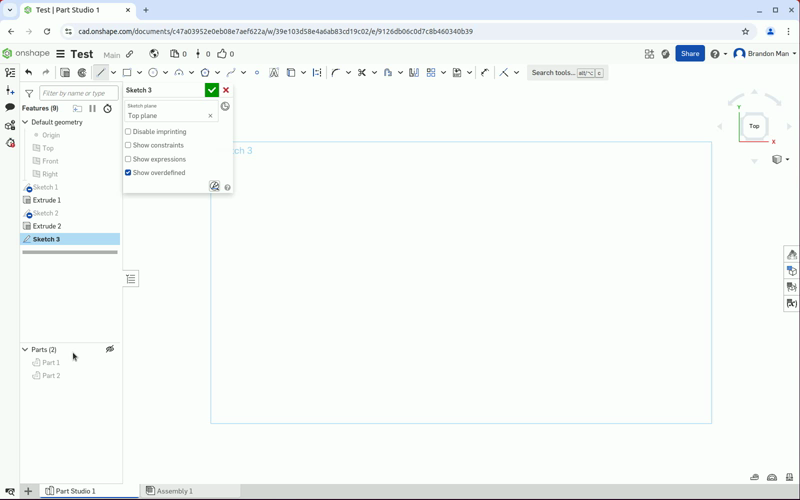
key_down(shift)
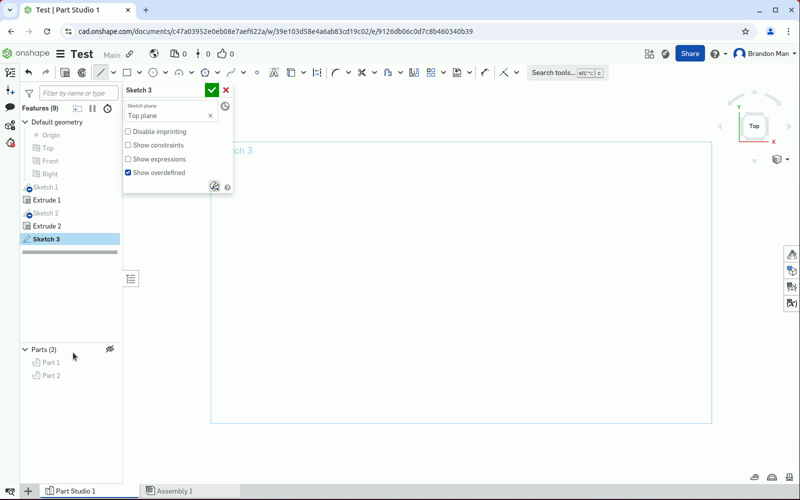
mouse_move(460, 313)
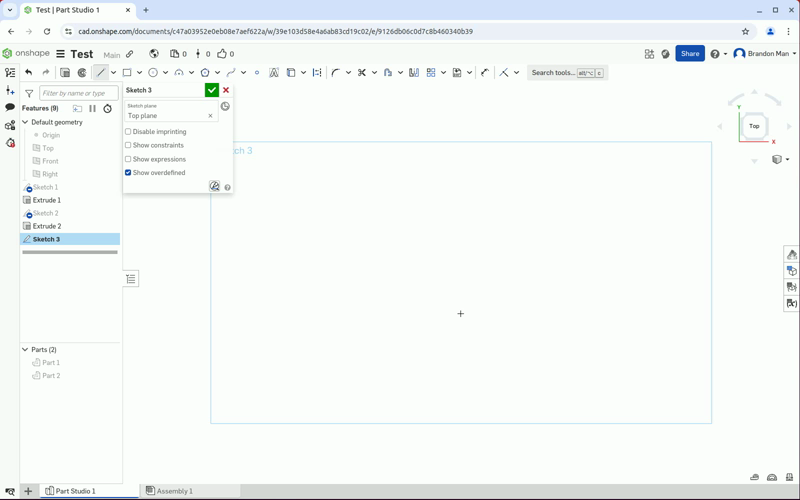
click(460, 313)
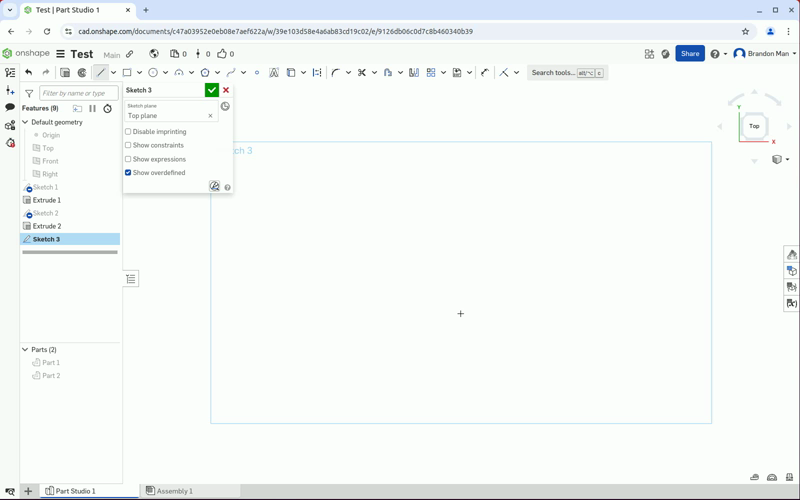
key_up(shift)
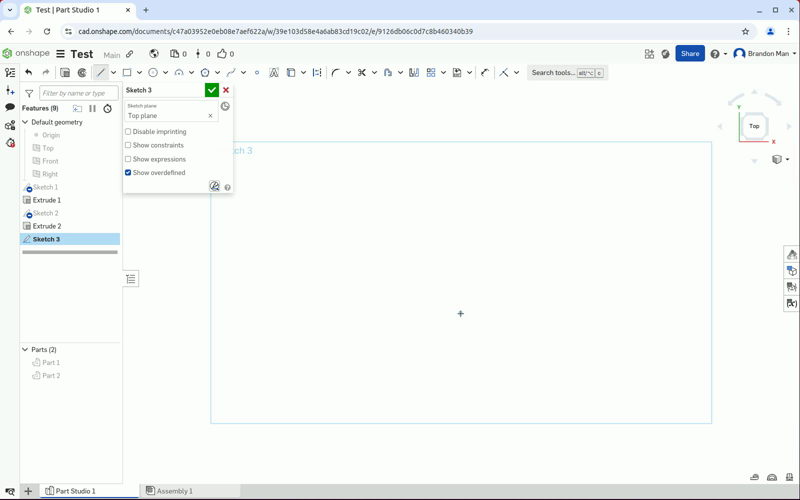
key_down(shift)
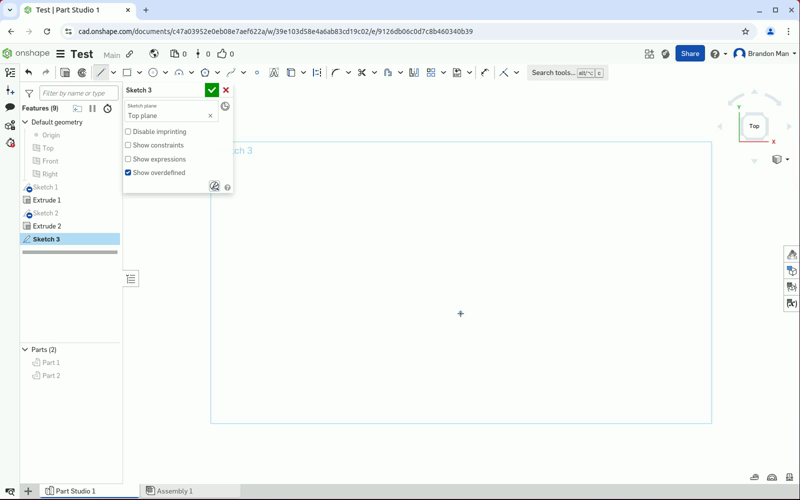
mouse_move(549, 313)
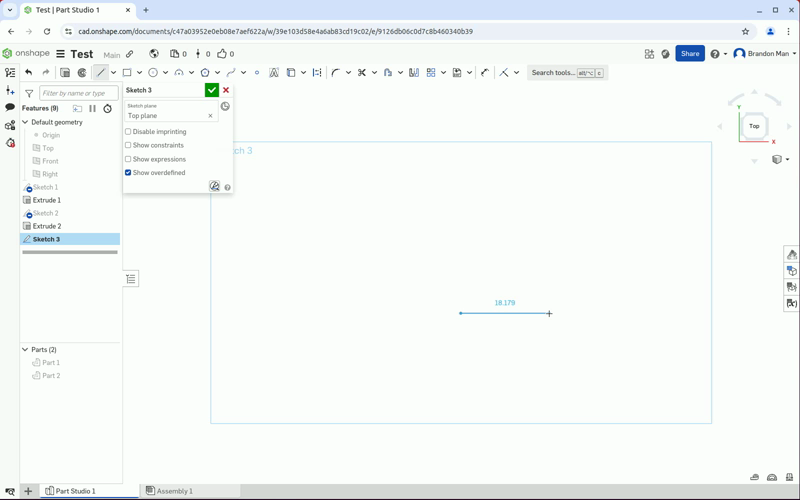
click(549, 313)
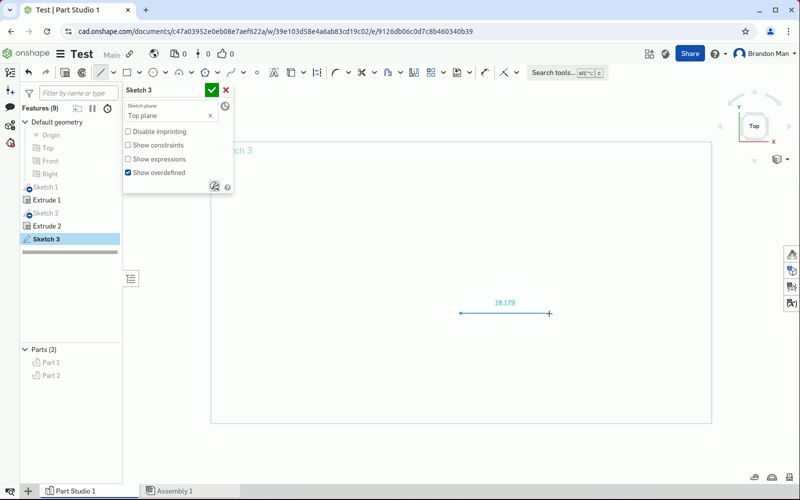
key_up(shift)
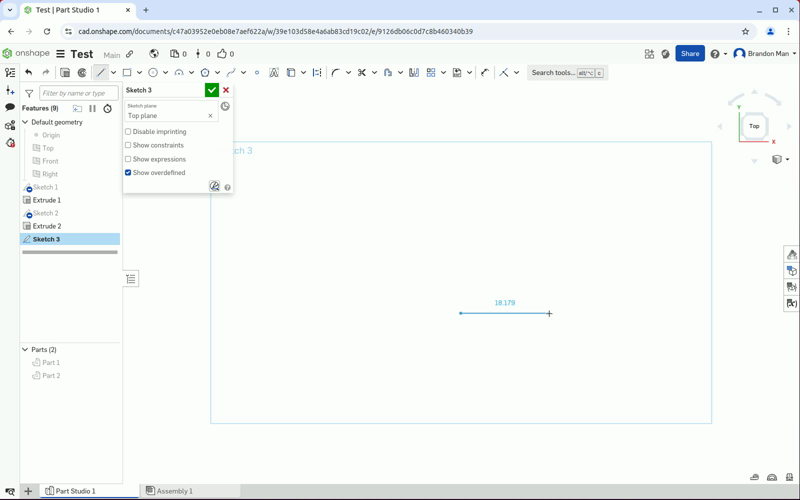
key_down(shift)
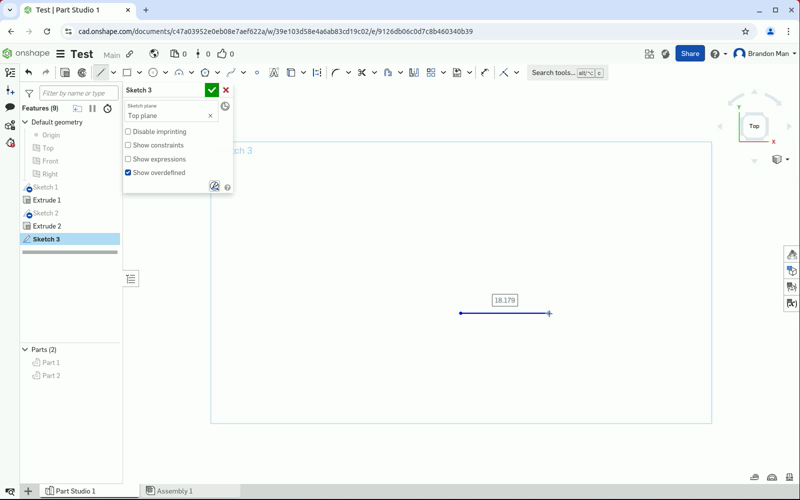
mouse_move(549, 233)
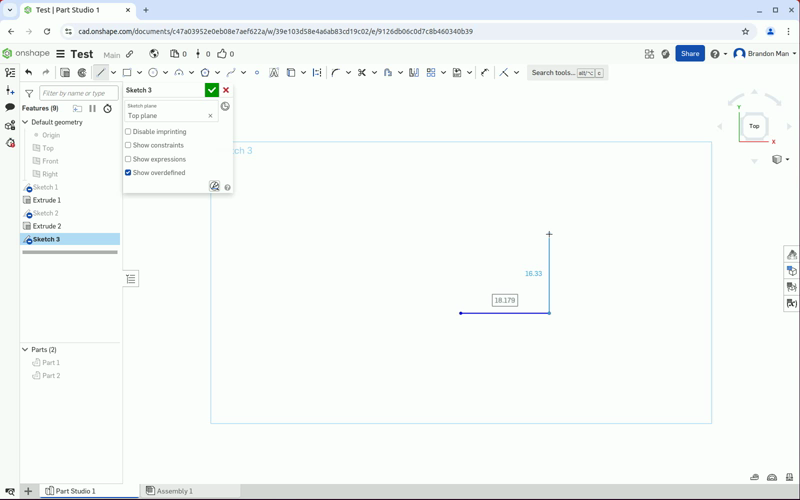
click(549, 233)
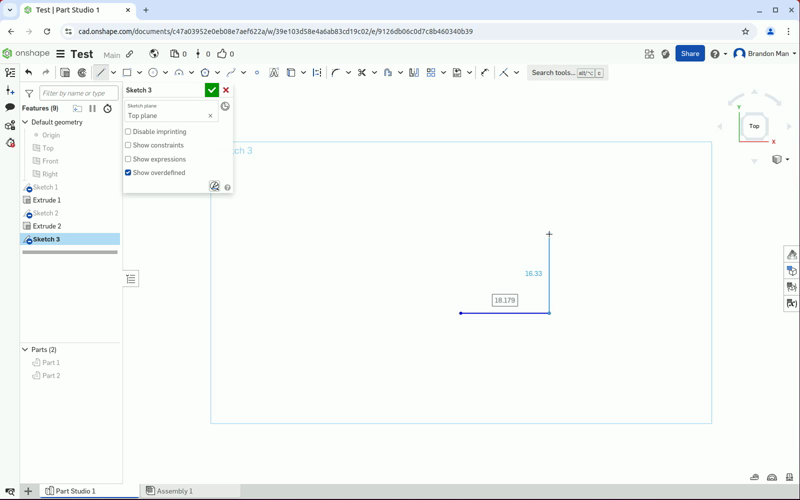
key_up(shift)
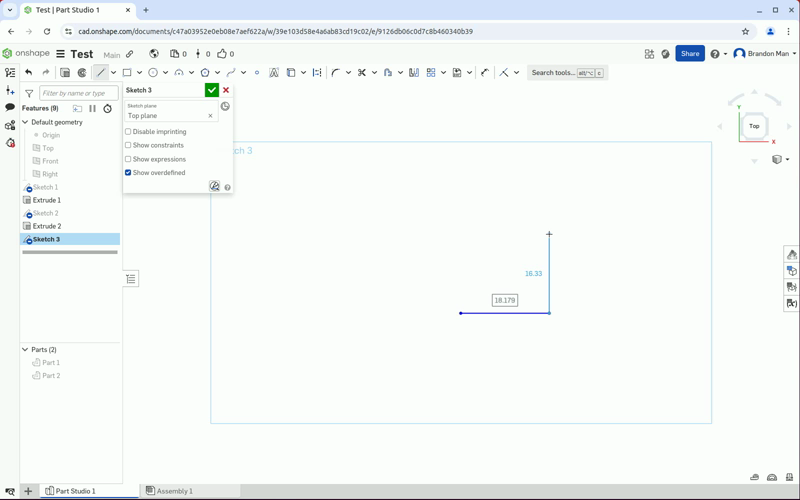
key_down(shift)
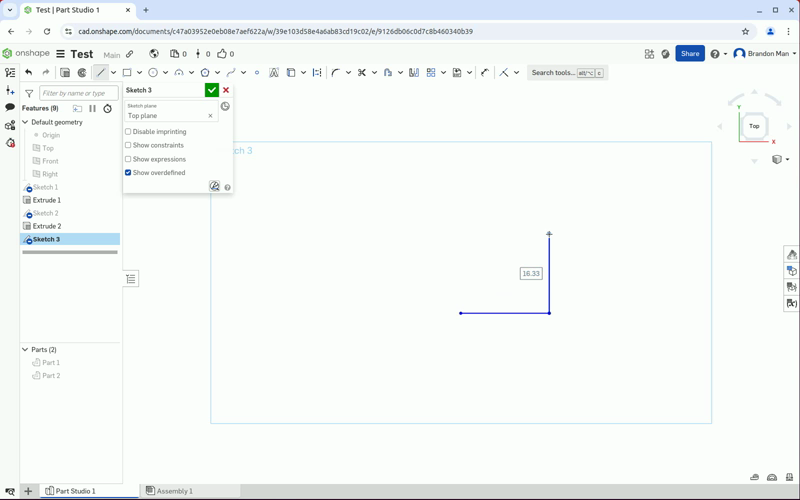
mouse_move(460, 233)
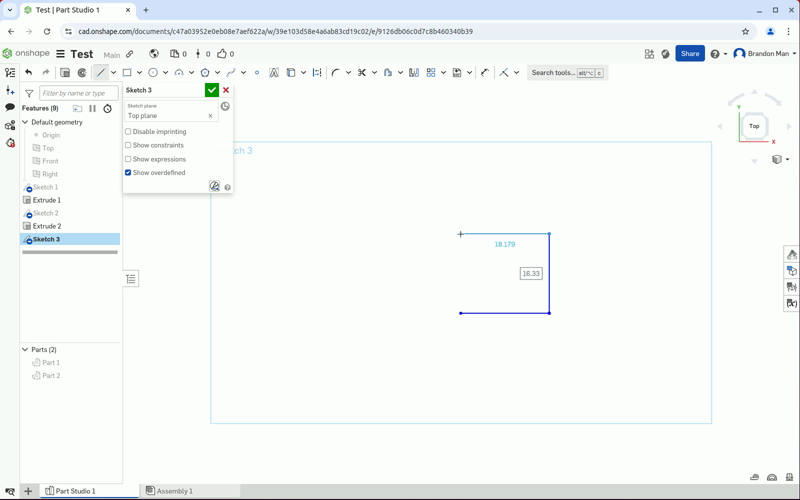
click(460, 233)
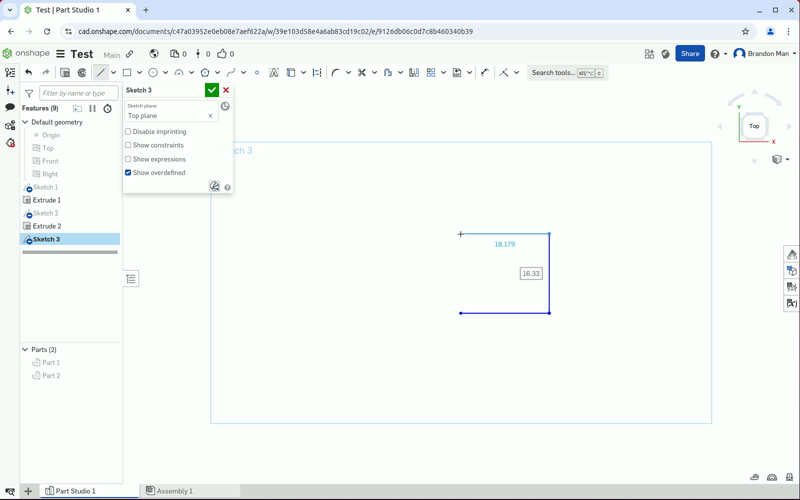
key_up(shift)
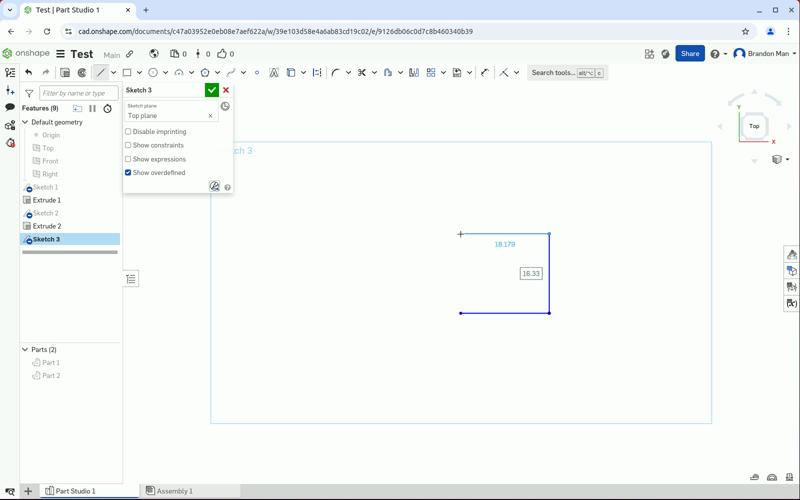
key_down(shift)
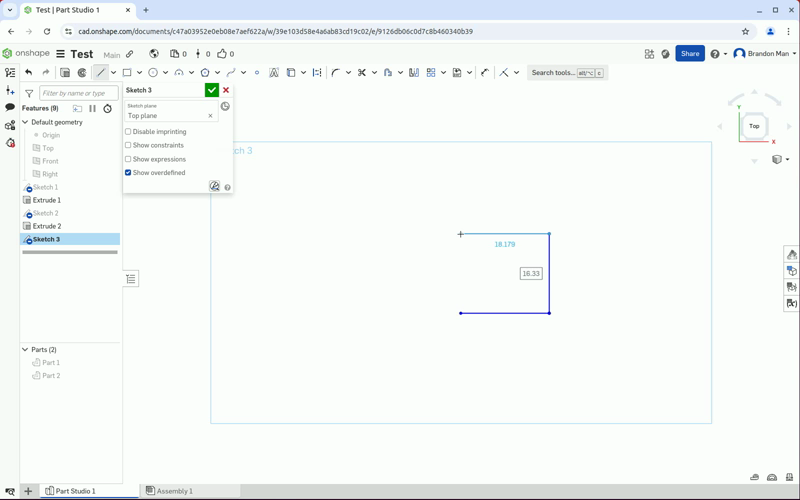
mouse_move(460, 313)
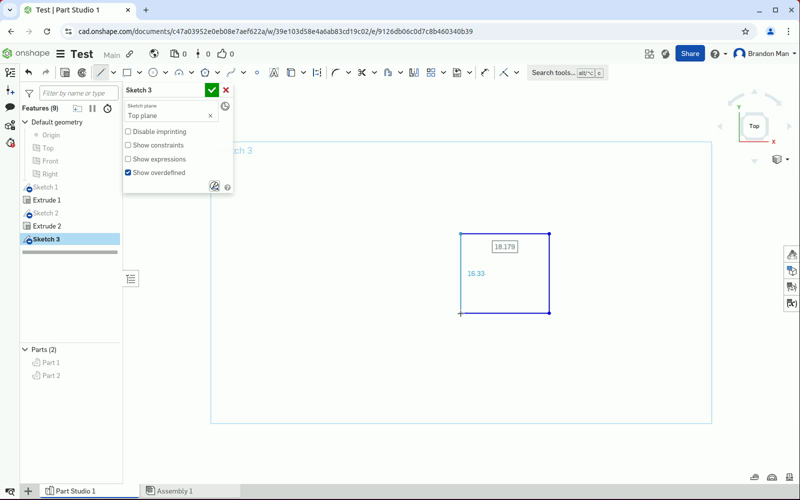
key_up(shift)
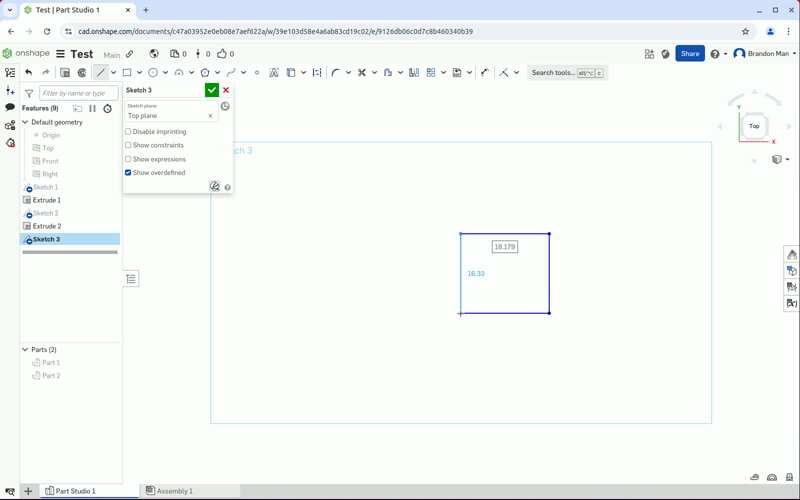
click(460, 313)
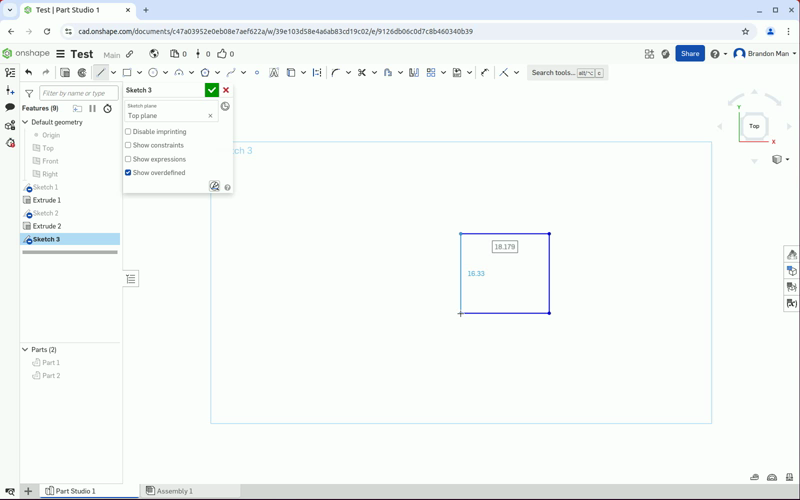
key(esc)
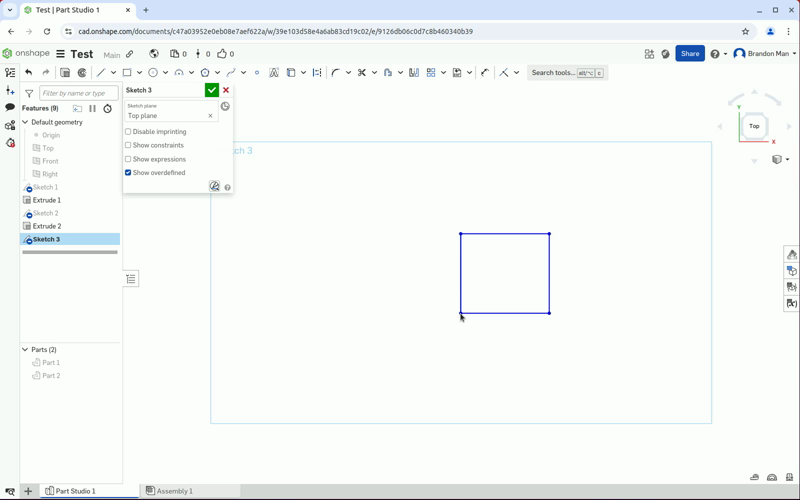
mouse_move(506, 269)
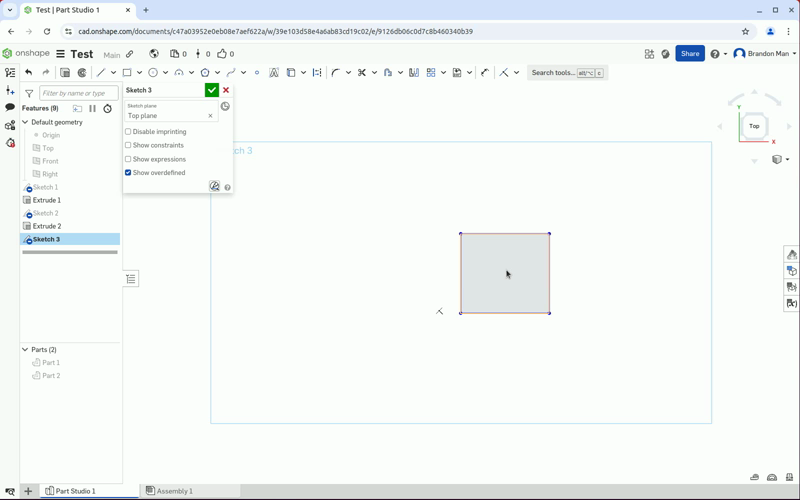
click(506, 269)
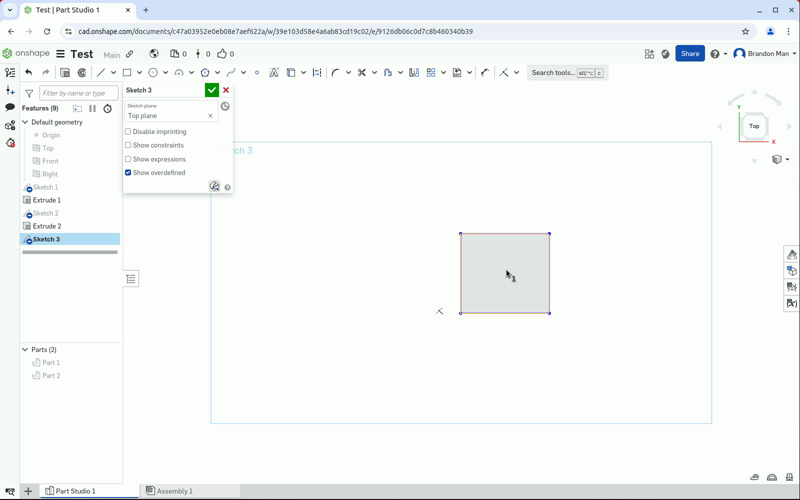
mouse_move(73, 352)
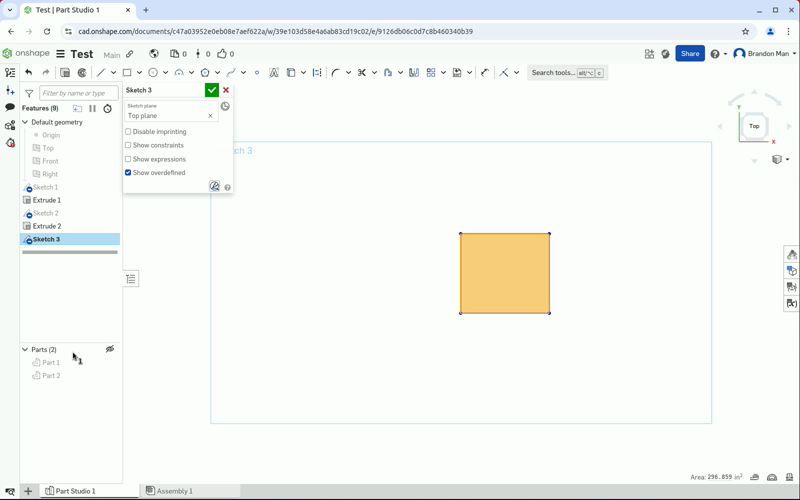
key(shift+y)
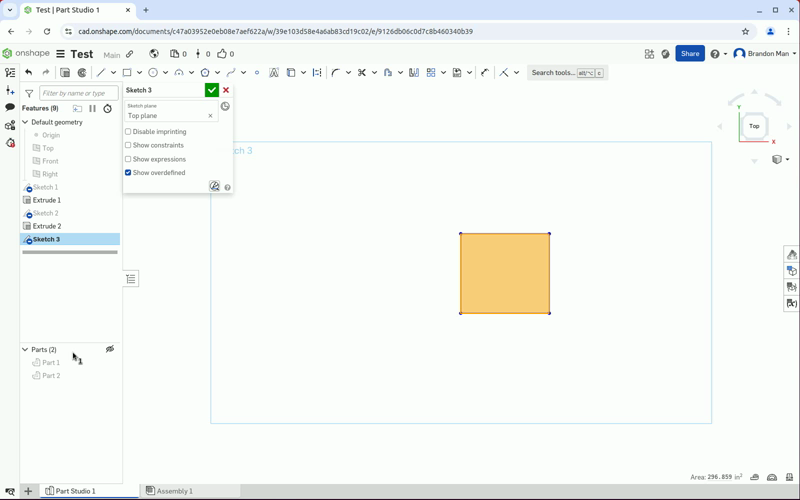
key(shift+e)
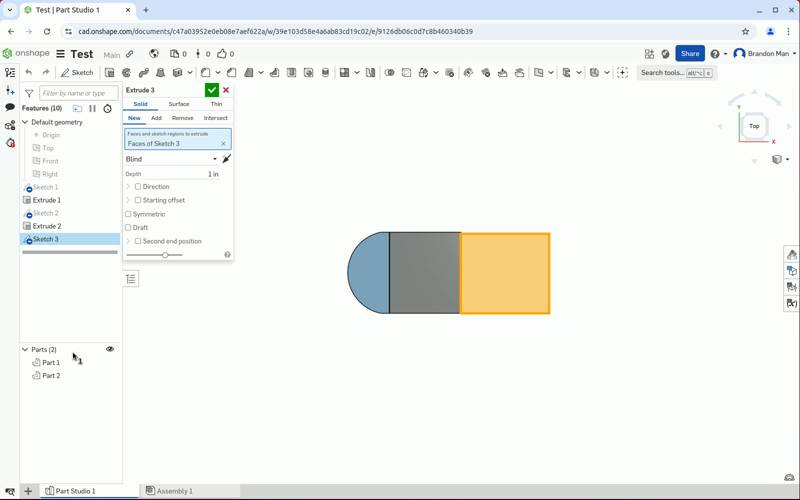
mouse_move(143, 106)
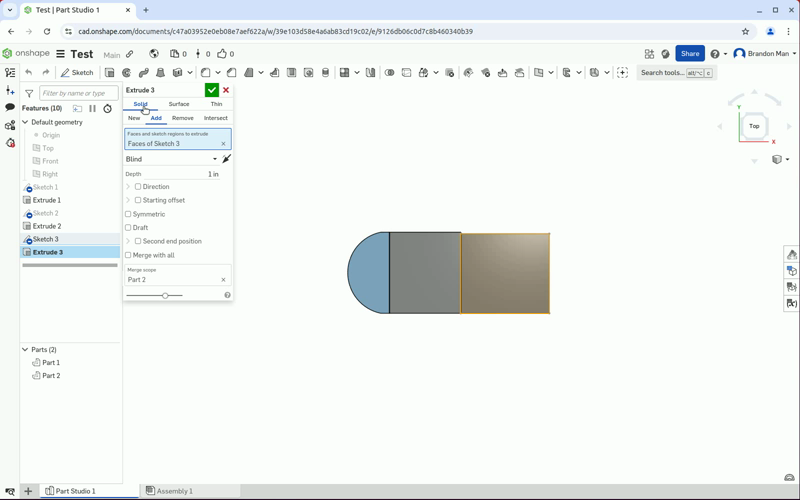
click(143, 106)
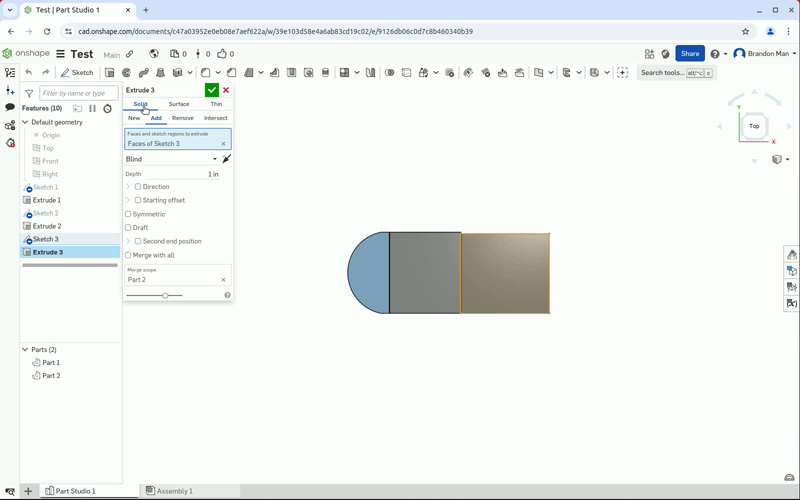
mouse_move(137, 120)
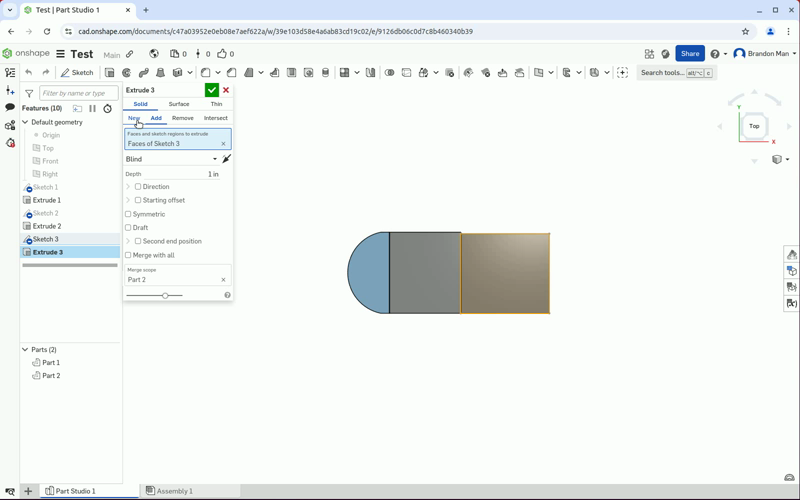
click(137, 120)
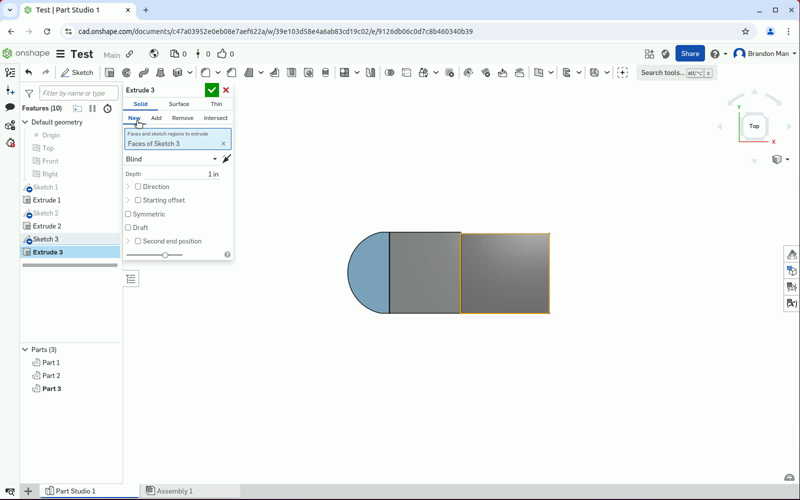
key(tab, 4)
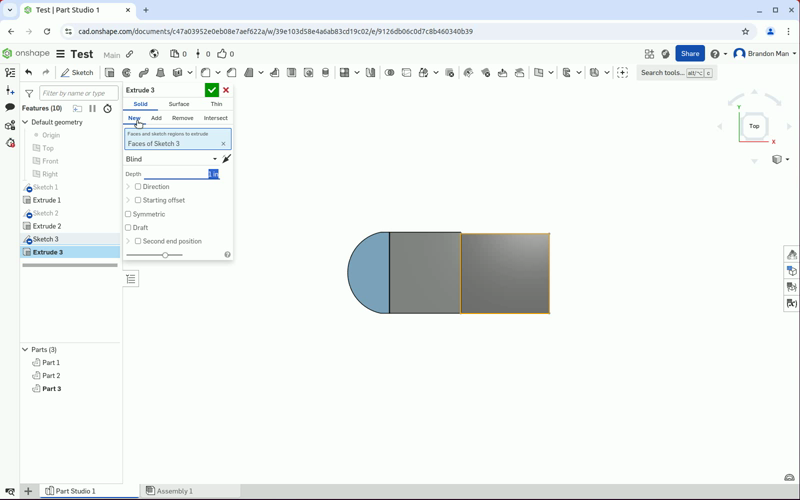
text(1.685)
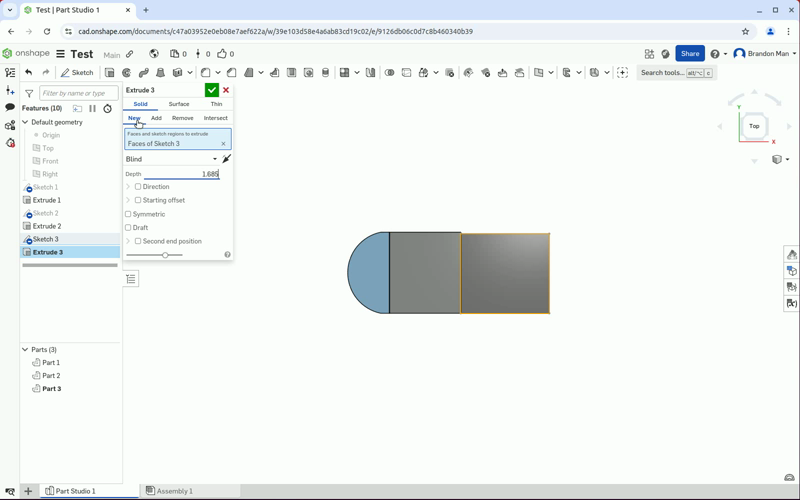
key(enter)
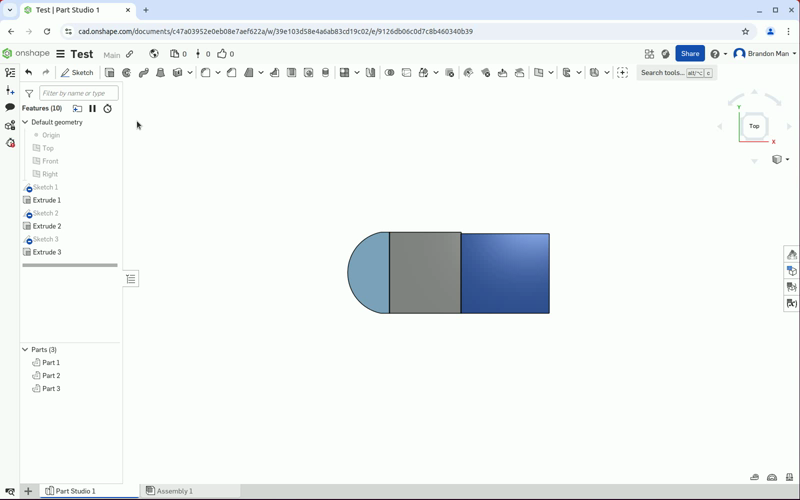
key(shift+h)
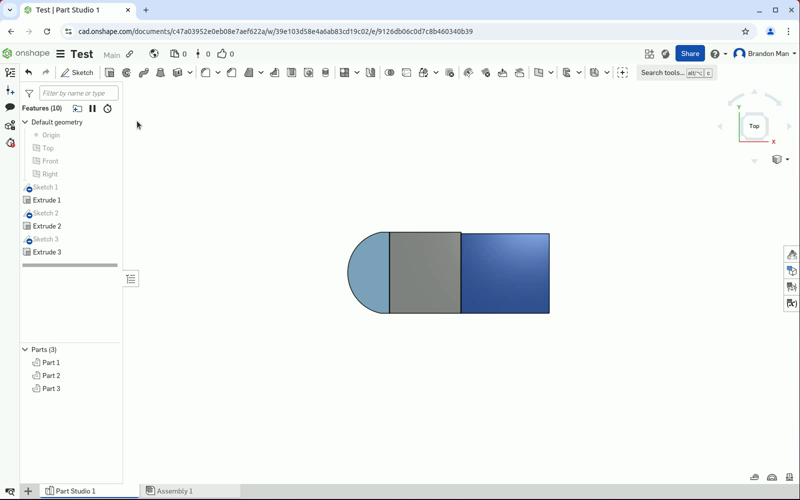
key(shift+h)
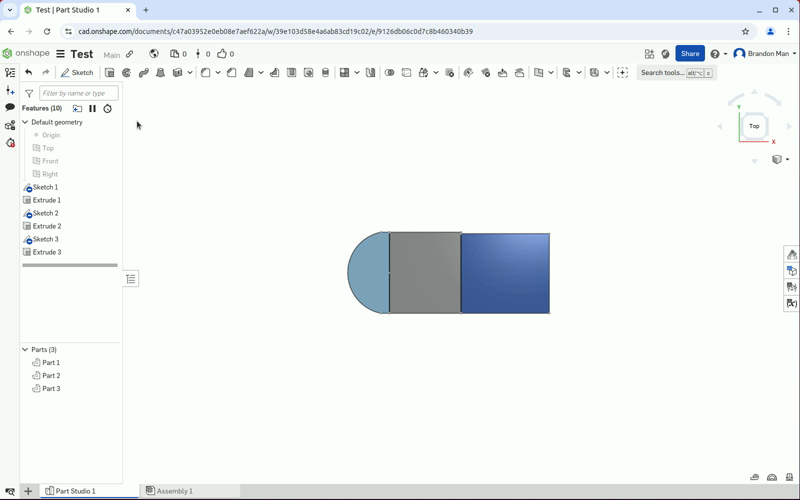
key(shift+7)
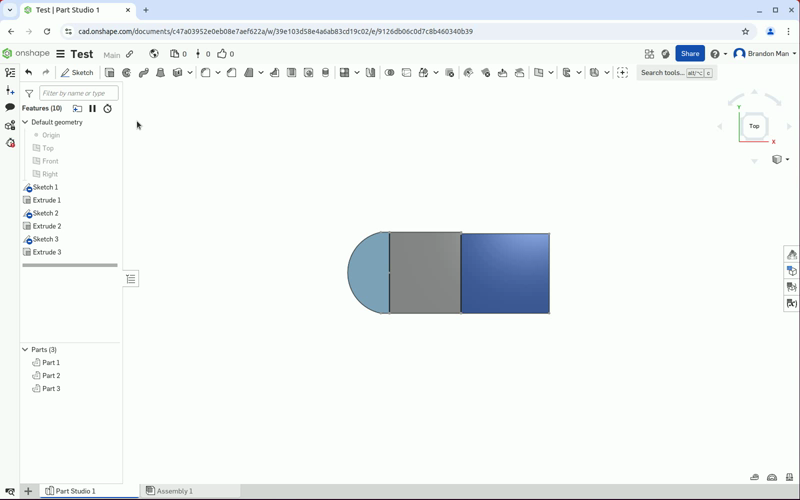
key(up, 3)
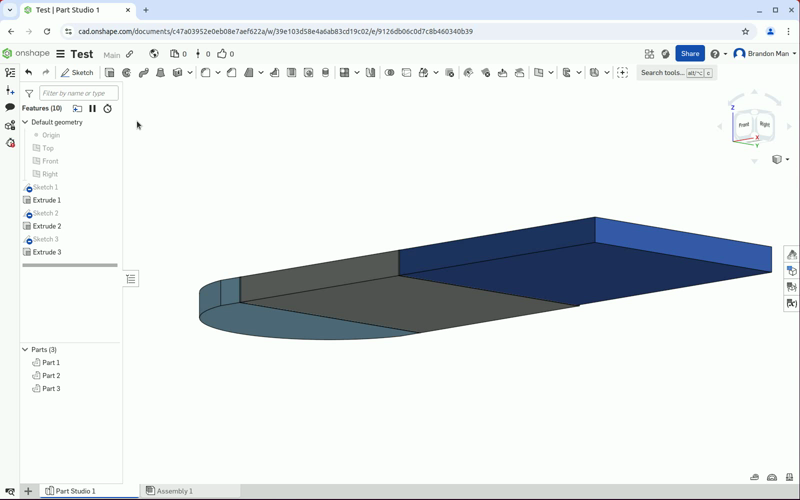
key(left, 3)
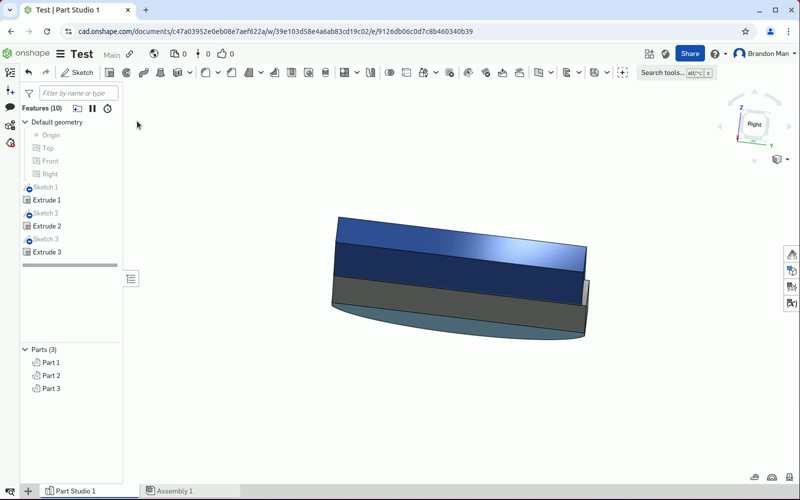
key(right, 3)
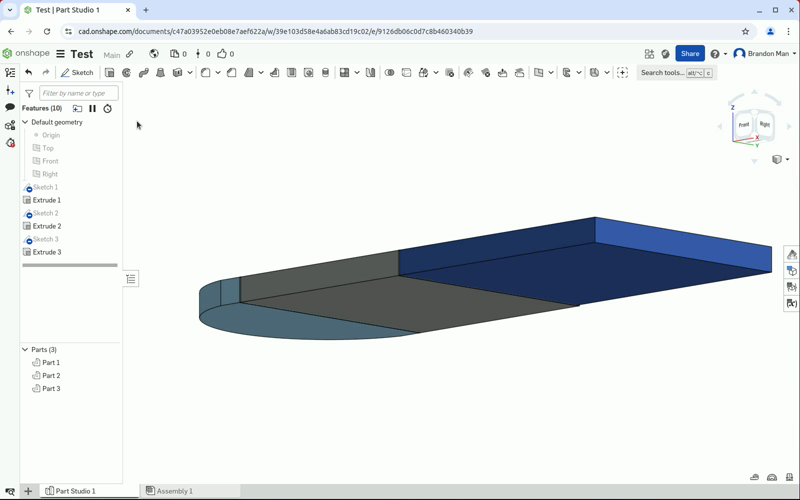
key(down, 3)
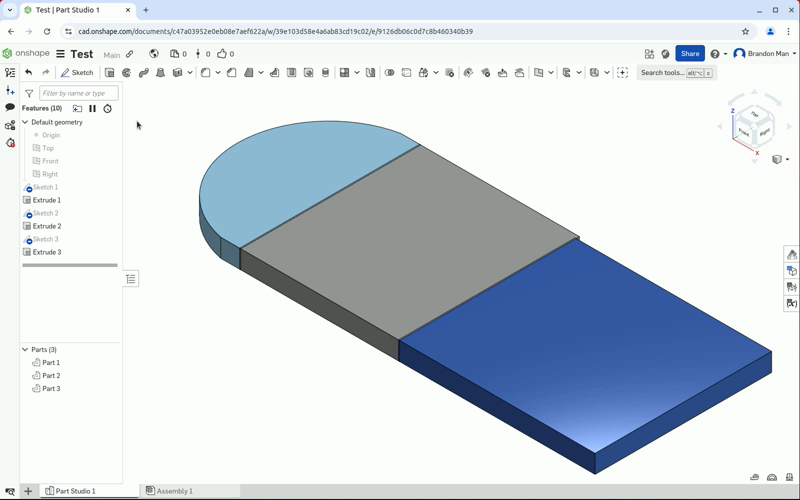
mouse_move(73, 189)
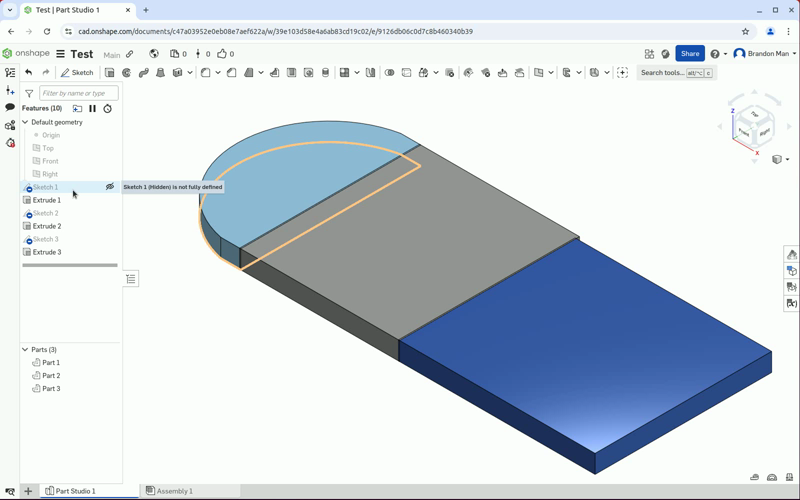
click(73, 189)